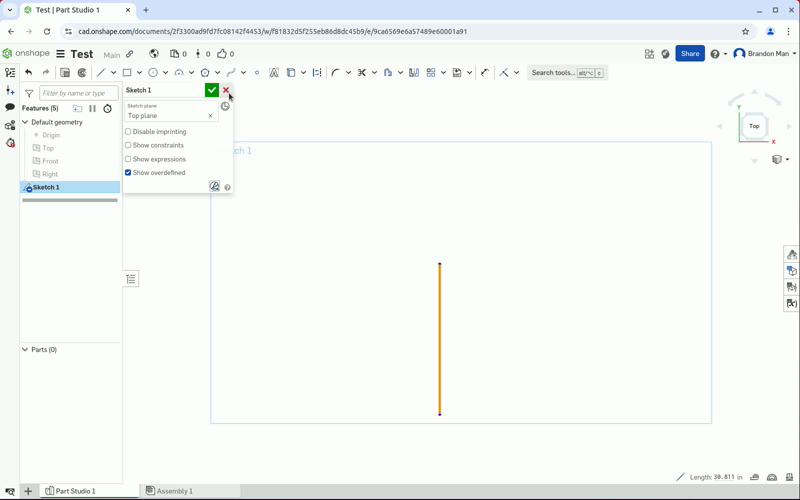
key(shift+h)
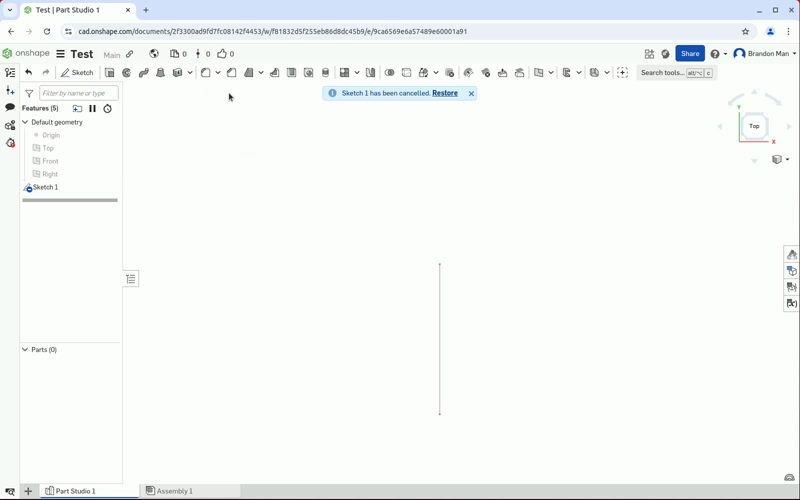
key(shift+s)
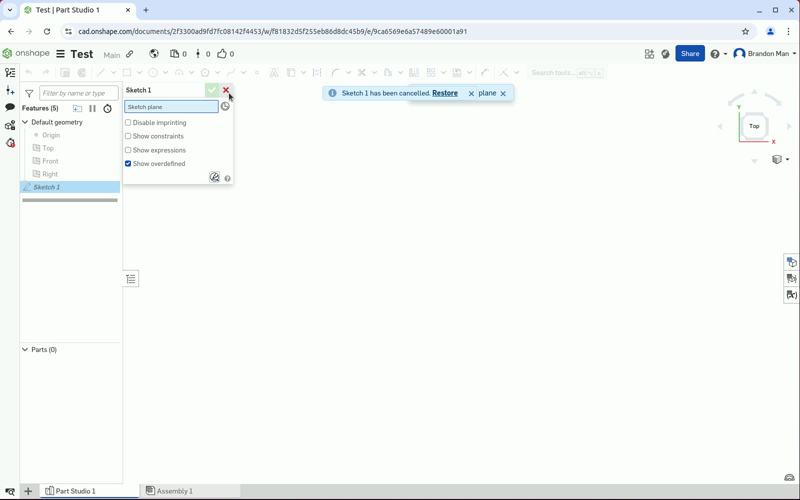
mouse_move(73, 150)
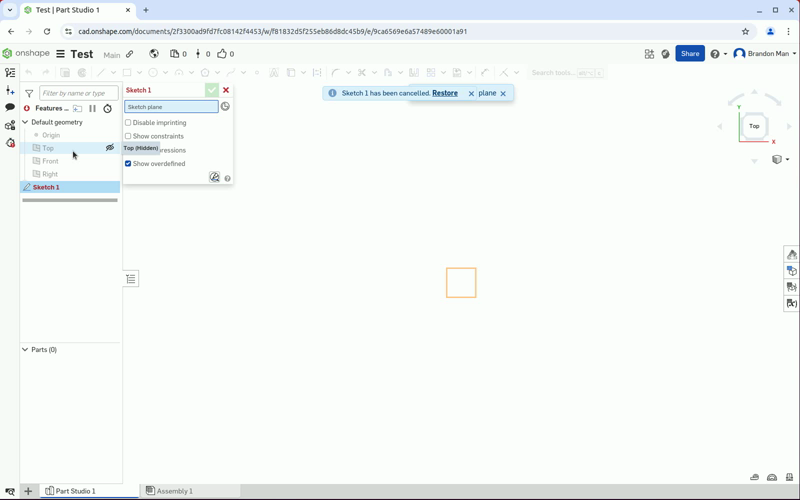
click(73, 150)
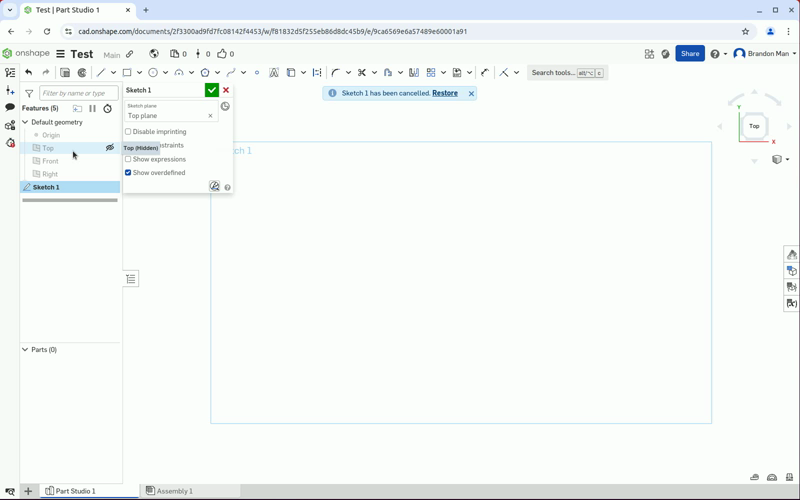
mouse_move(73, 352)
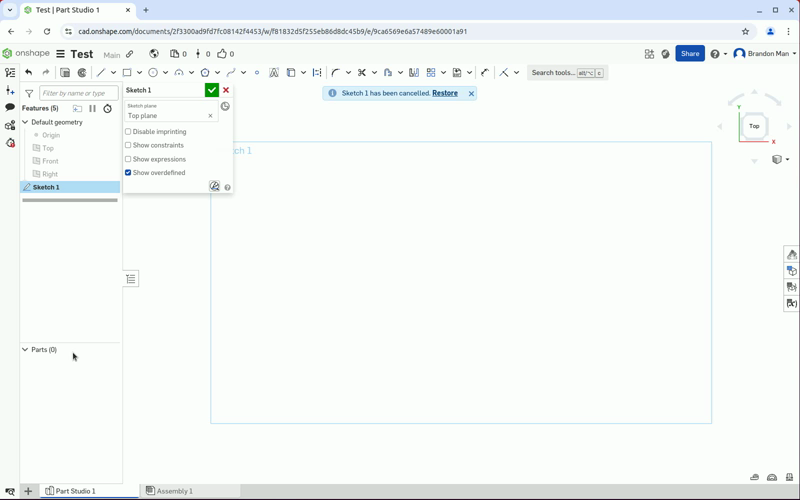
key(y)
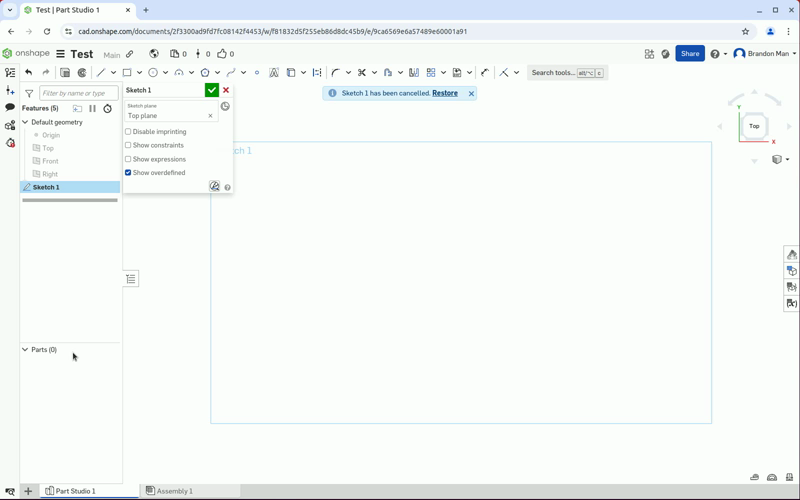
key(l)
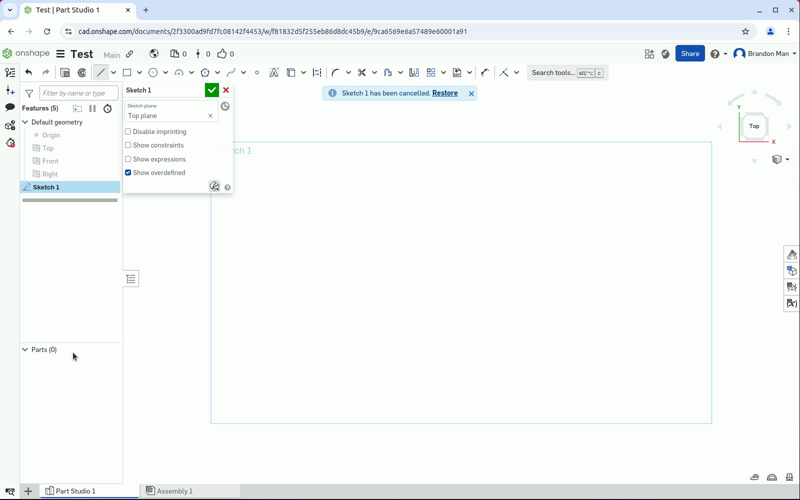
key_down(shift)
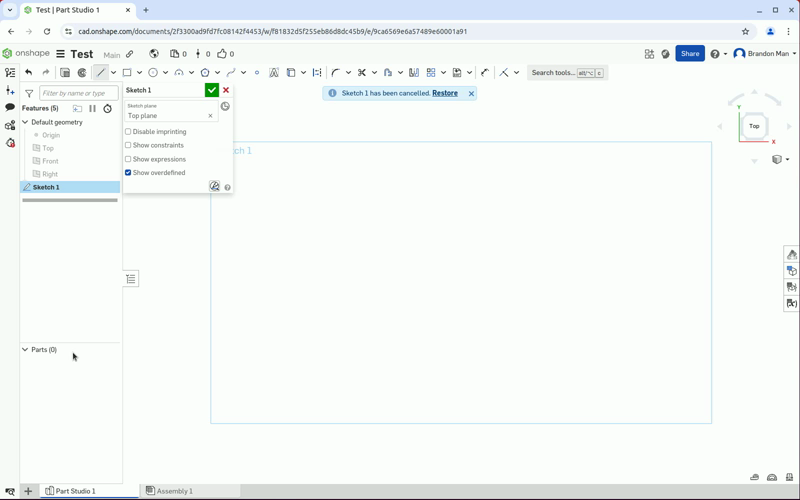
mouse_move(348, 339)
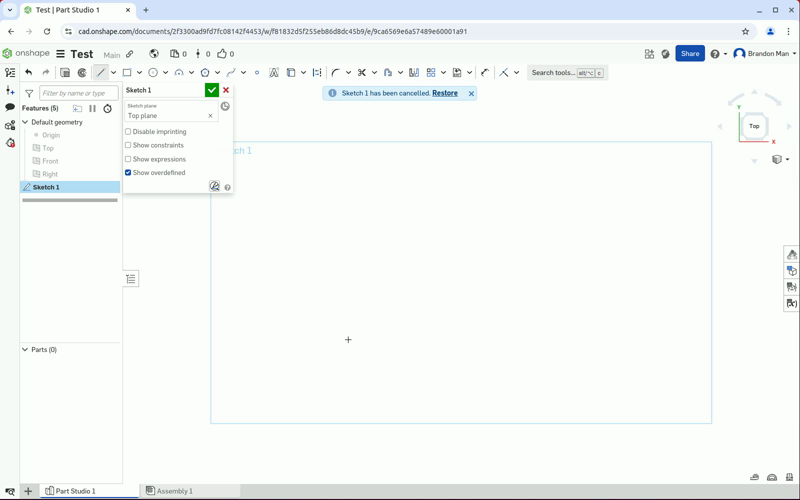
click(348, 339)
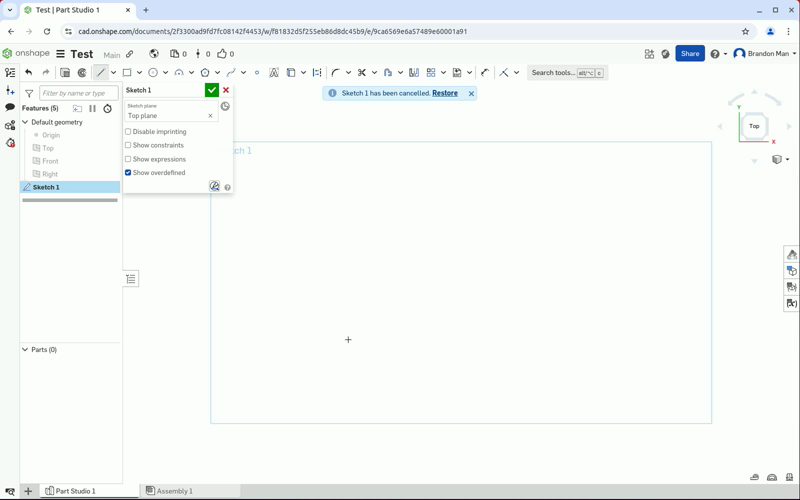
key_up(shift)
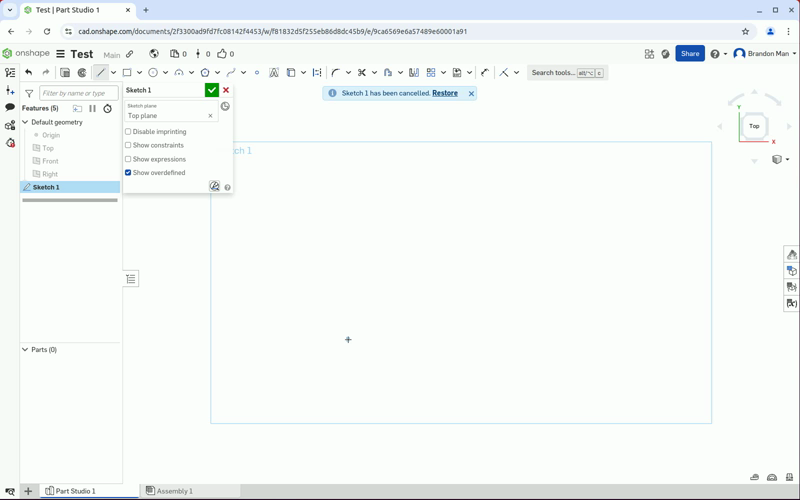
key_down(shift)
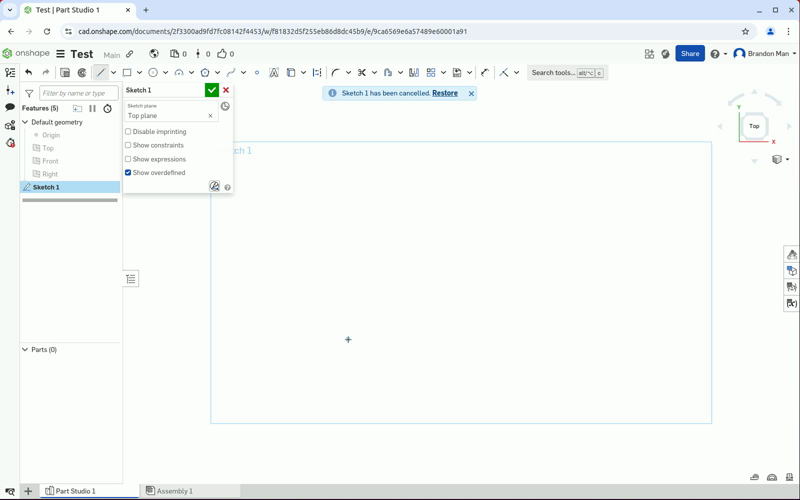
mouse_move(572, 339)
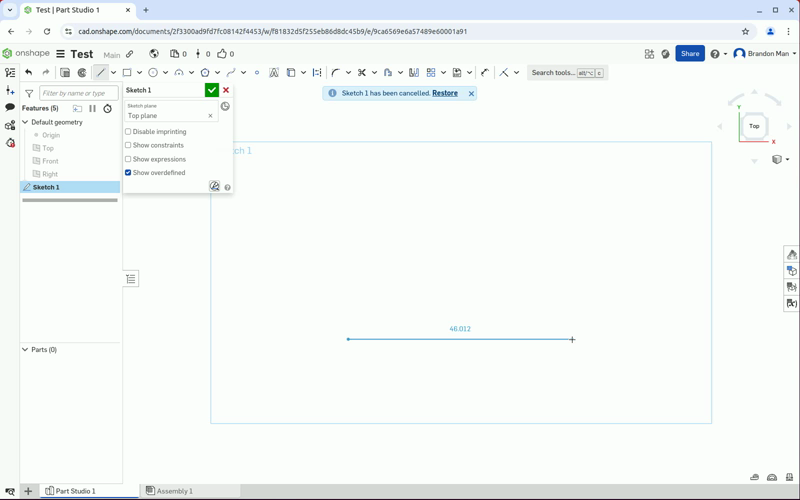
click(572, 339)
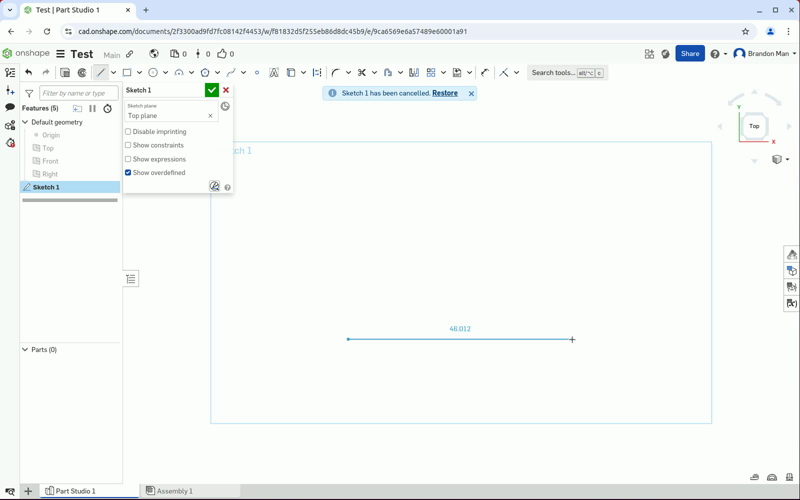
key_up(shift)
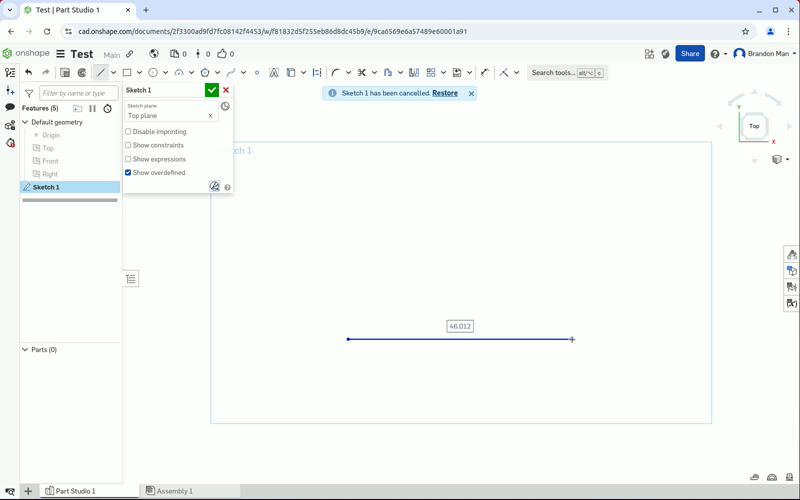
key_down(shift)
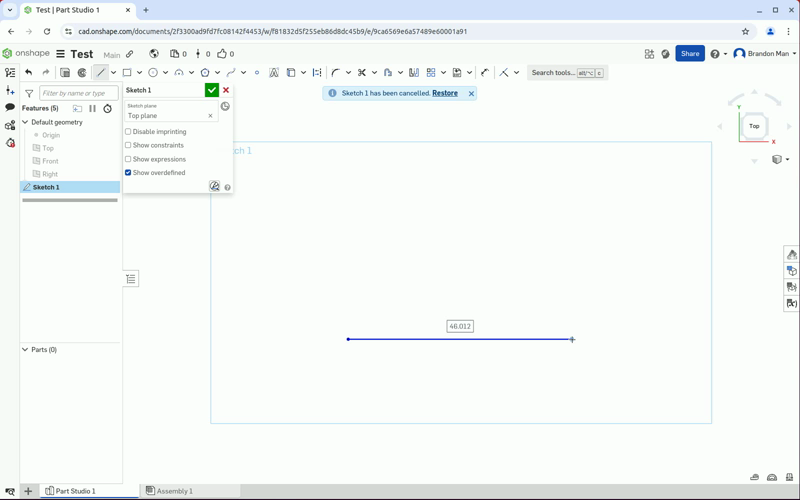
mouse_move(572, 226)
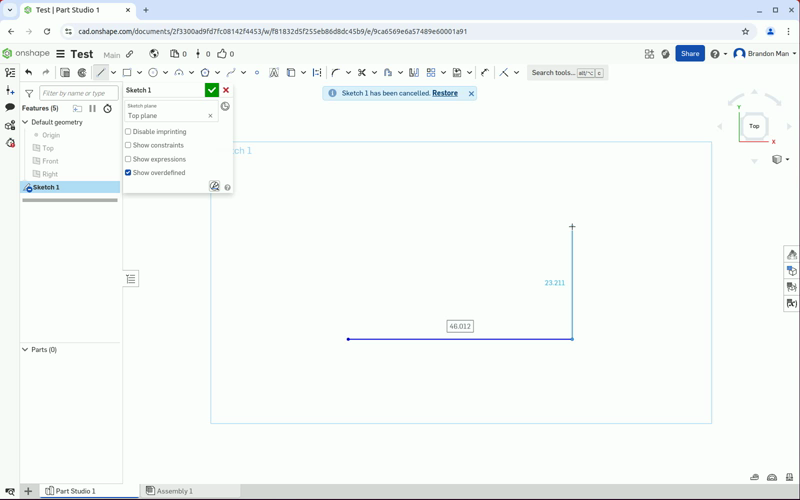
click(572, 226)
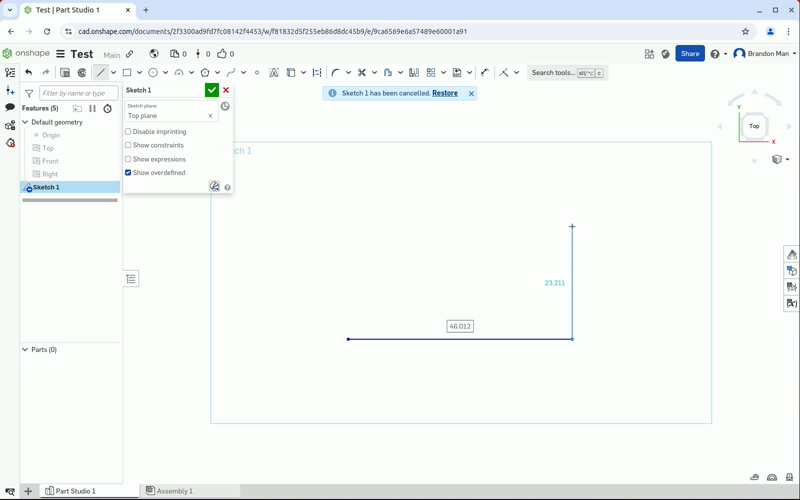
key_up(shift)
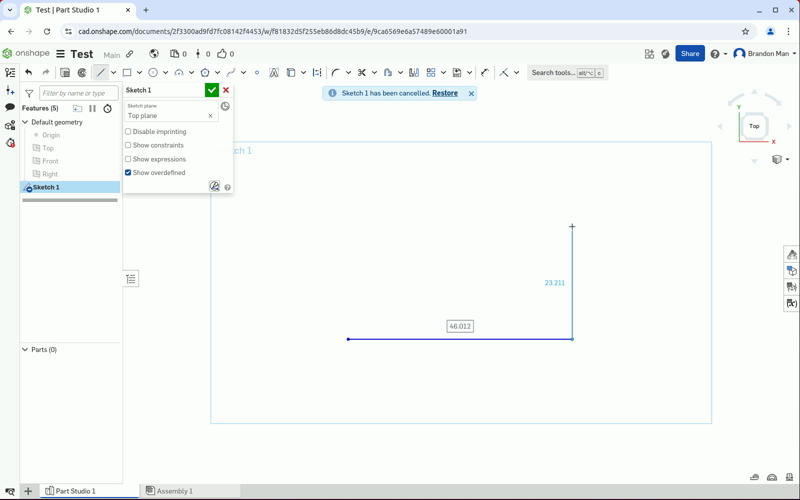
key_down(shift)
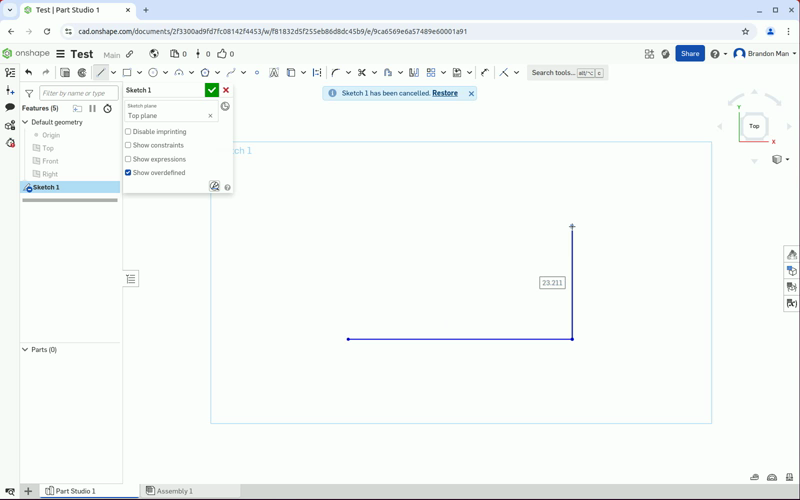
mouse_move(348, 226)
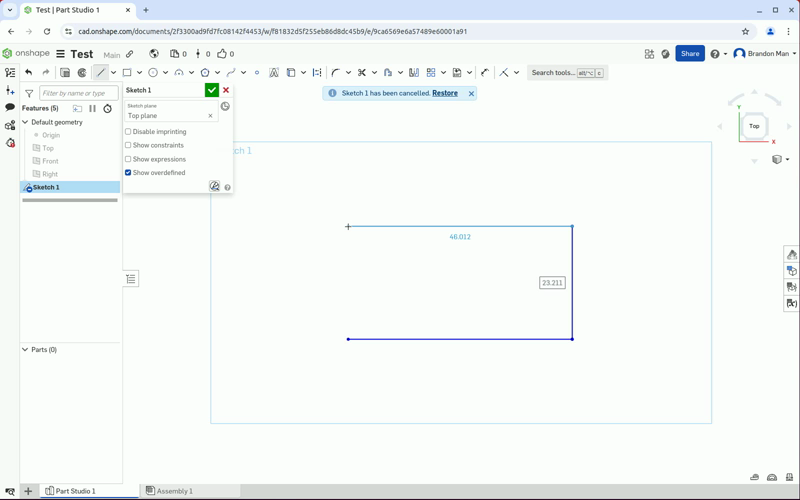
click(348, 226)
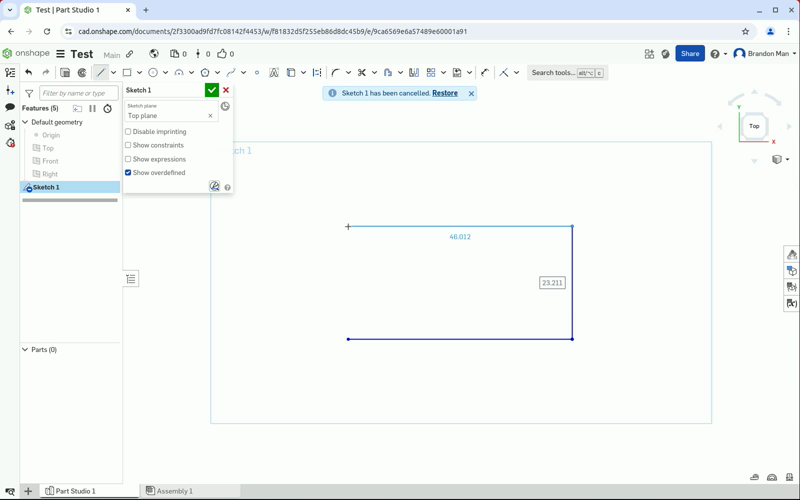
key_up(shift)
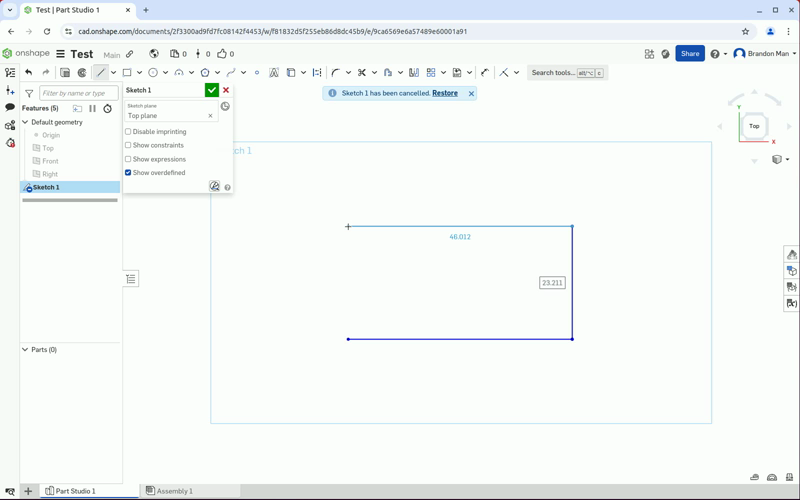
key_down(shift)
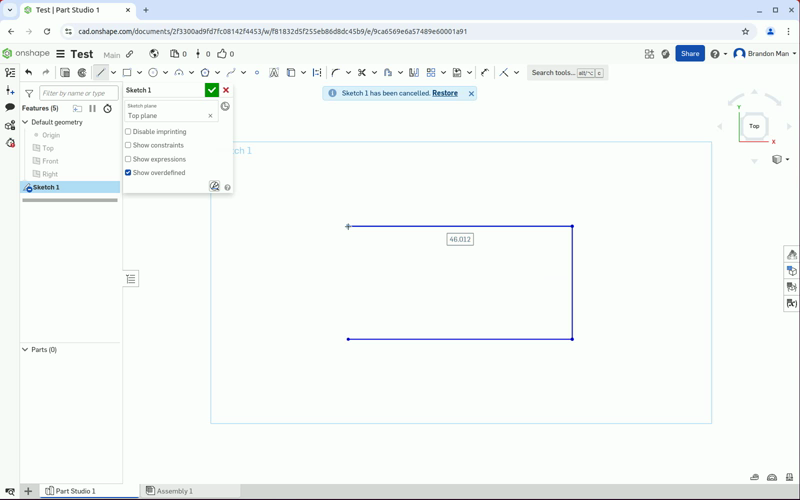
mouse_move(348, 339)
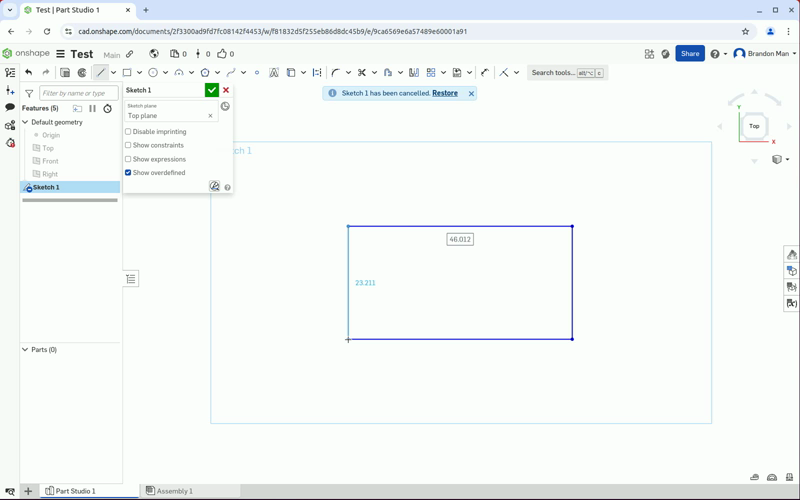
key_up(shift)
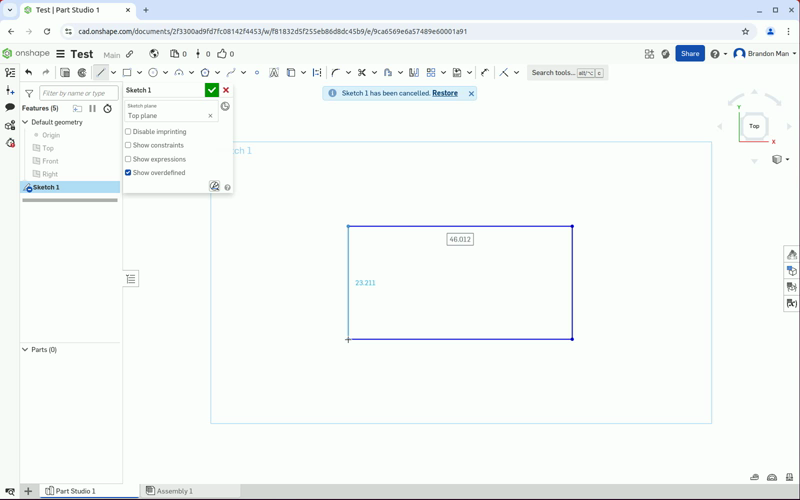
click(348, 339)
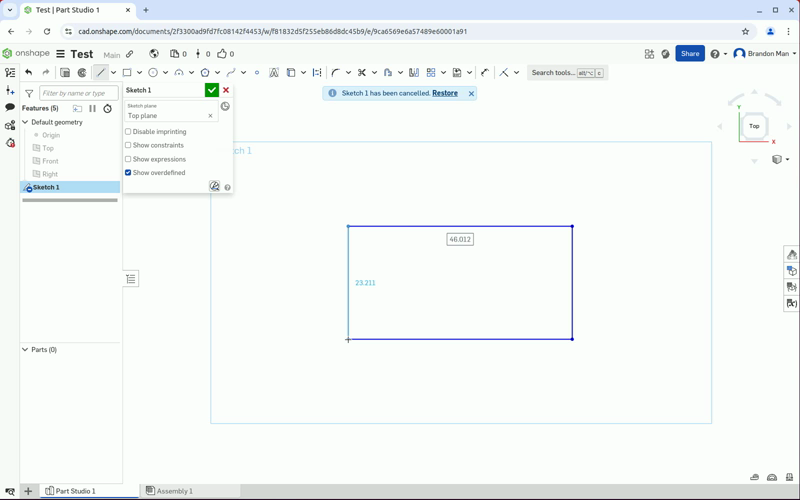
key(esc)
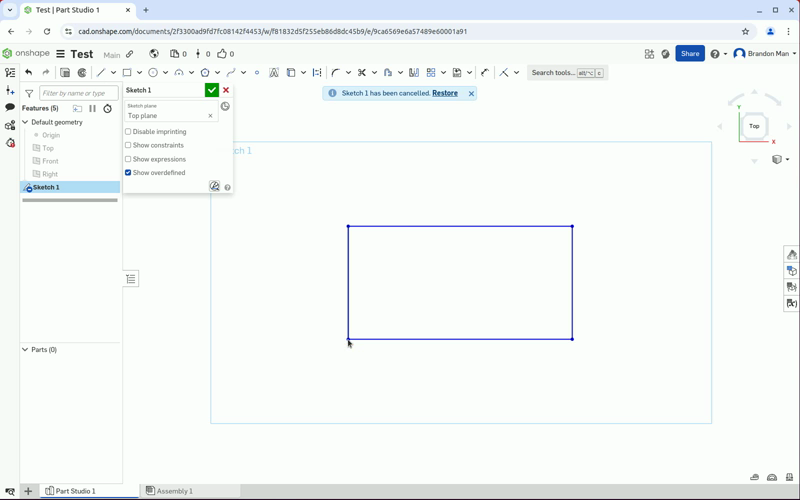
mouse_move(540, 320)
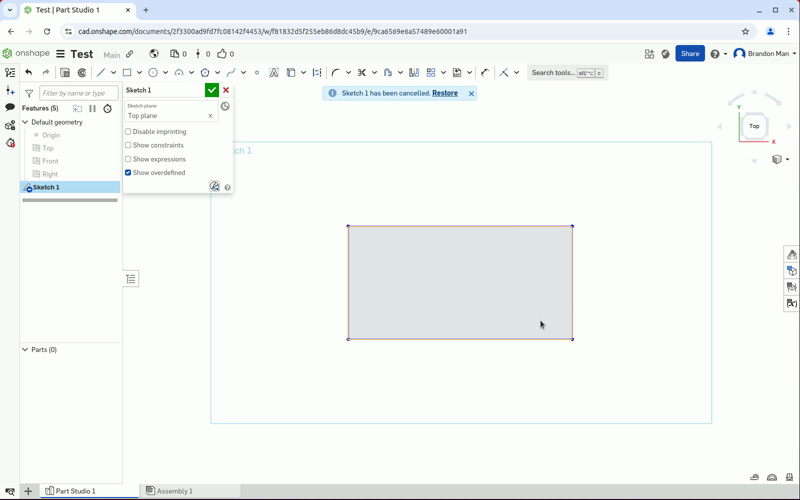
click(540, 320)
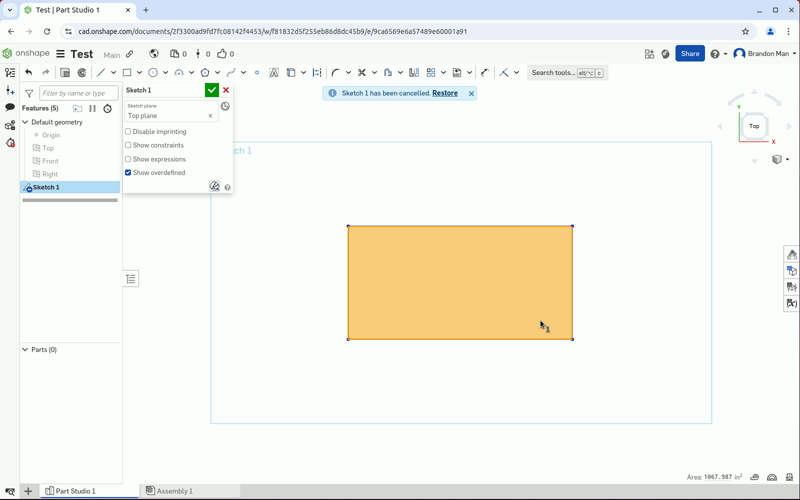
mouse_move(73, 352)
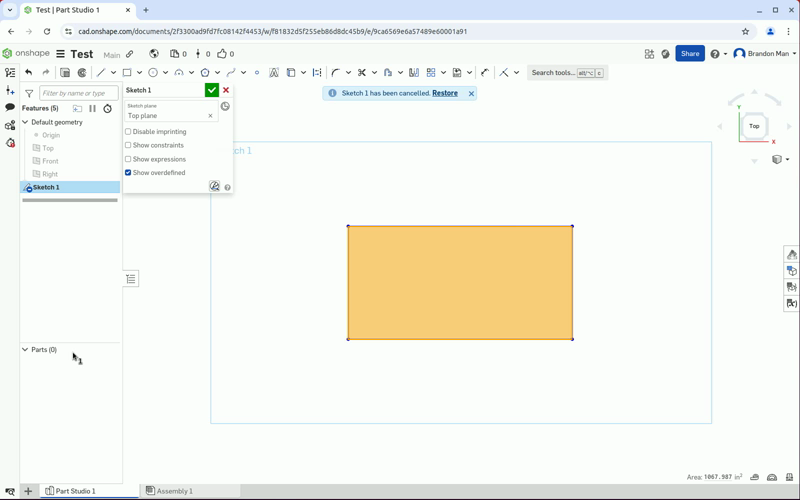
key(shift+y)
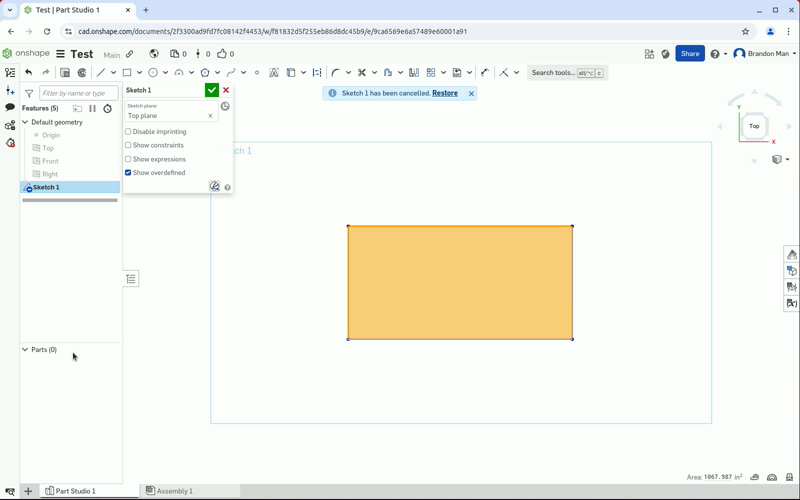
key(shift+e)
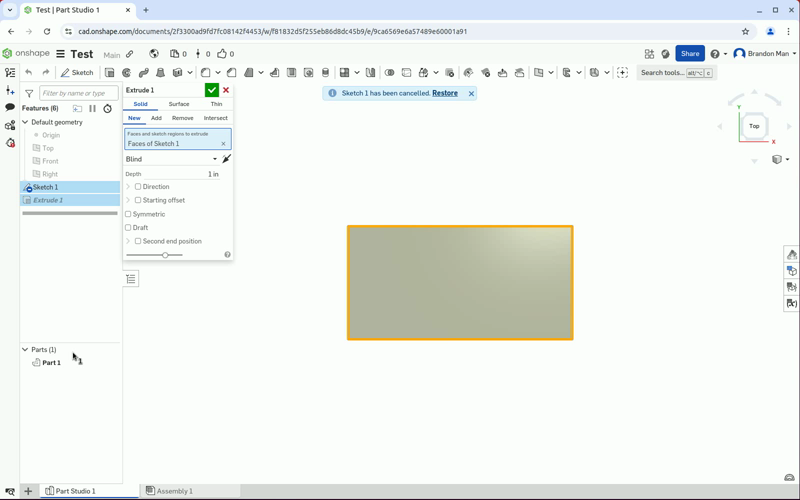
mouse_move(143, 106)
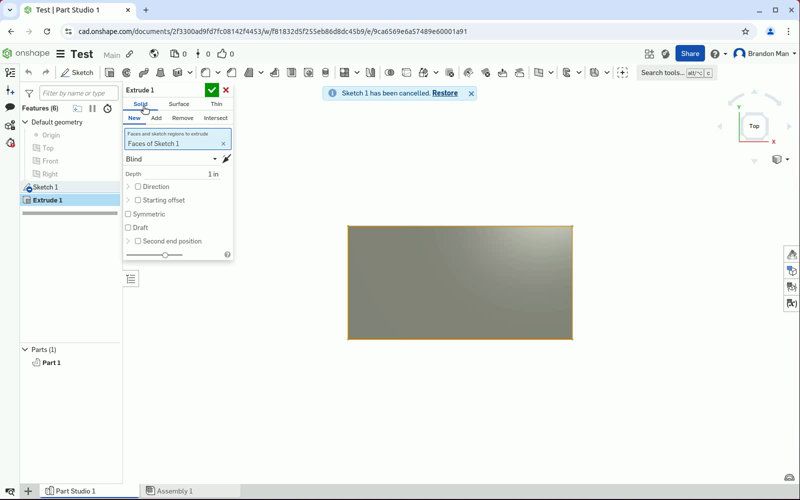
click(143, 106)
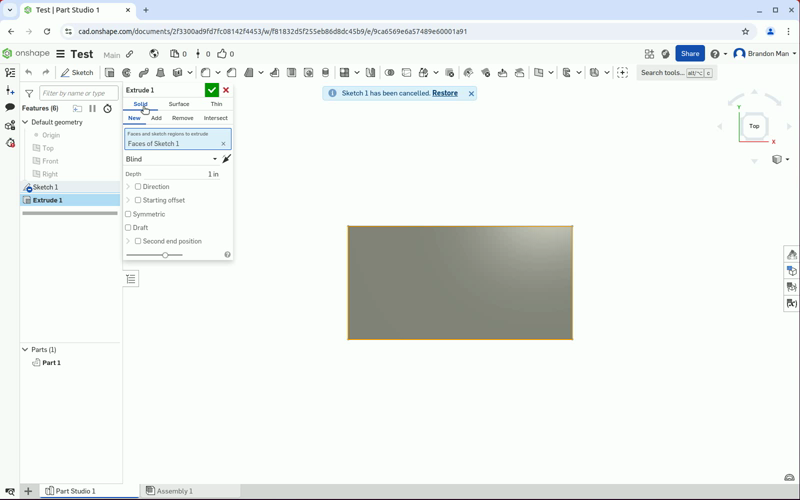
mouse_move(137, 120)
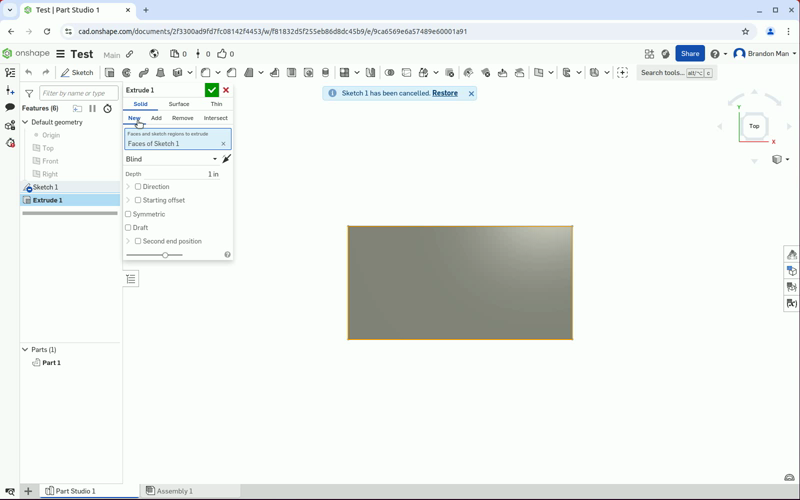
click(137, 120)
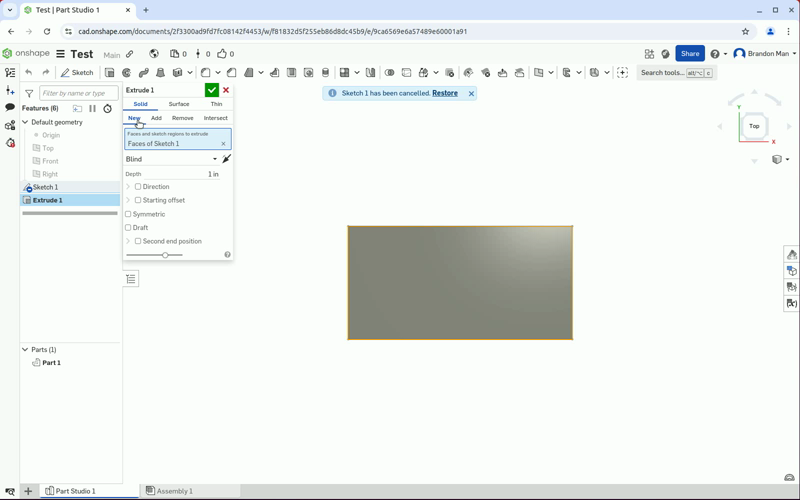
key(tab, 4)
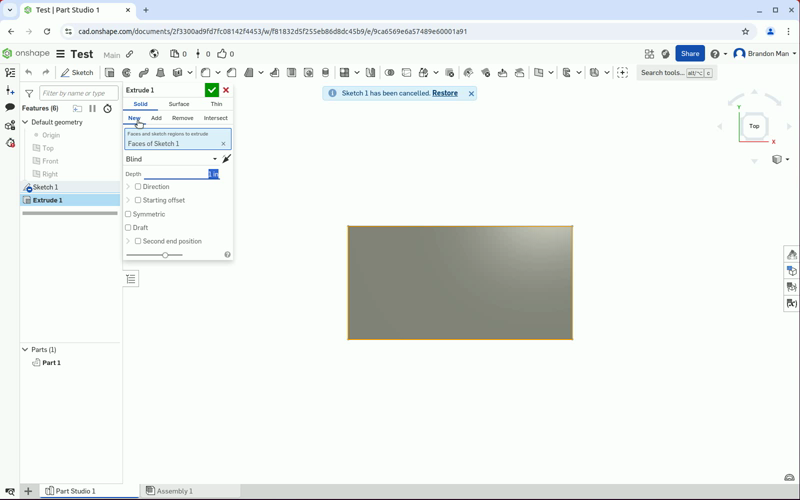
text(-0.241)
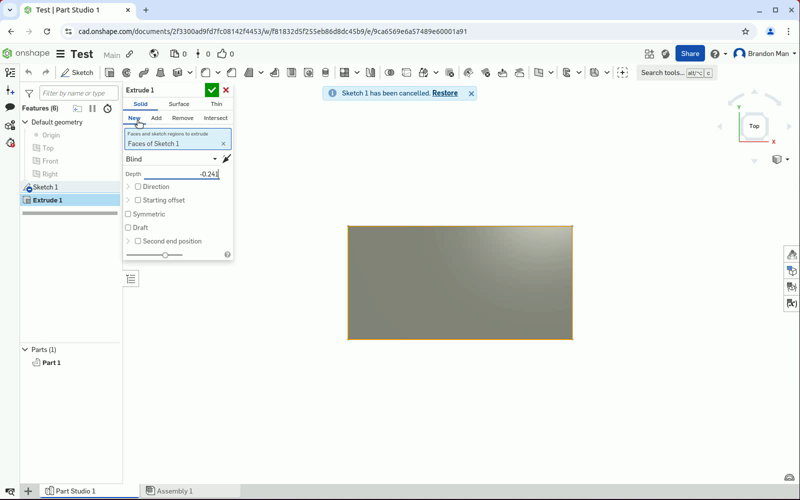
key(enter)
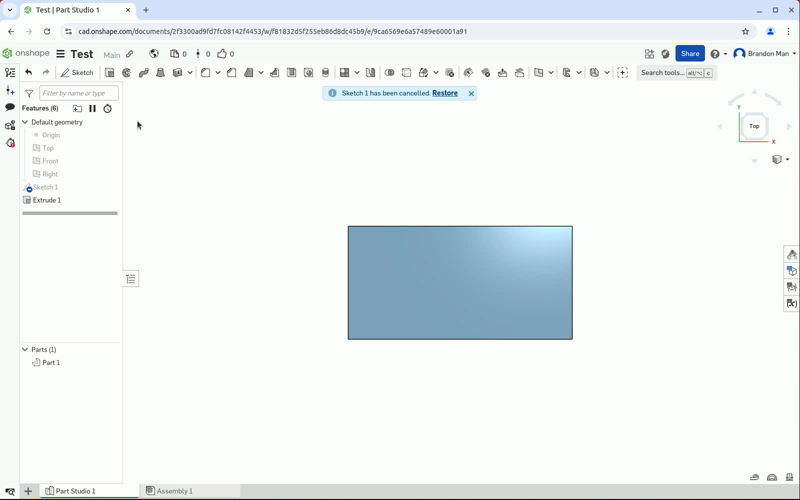
key(shift+h)
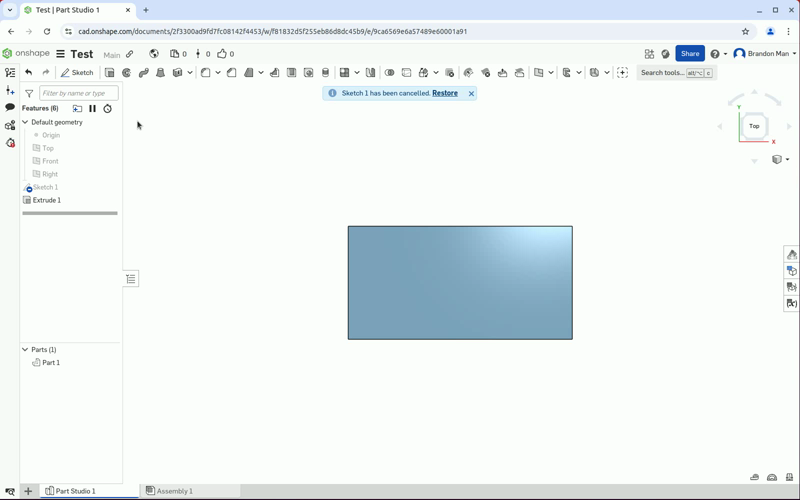
key(shift+h)
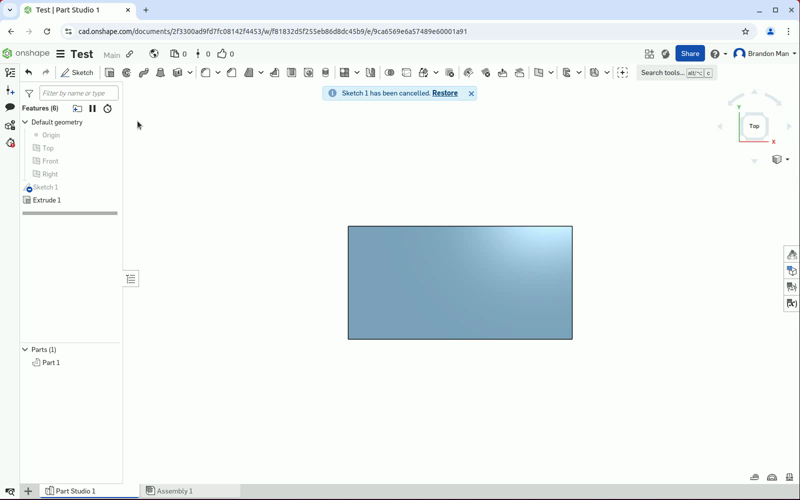
mouse_move(73, 189)
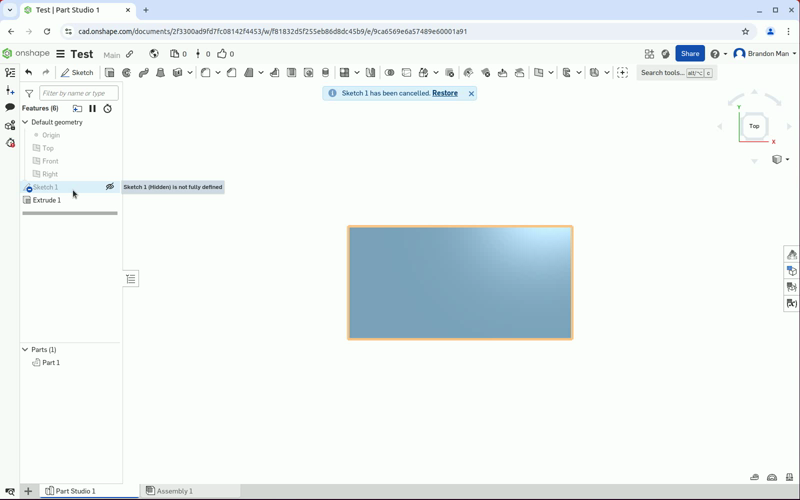
click(73, 189)
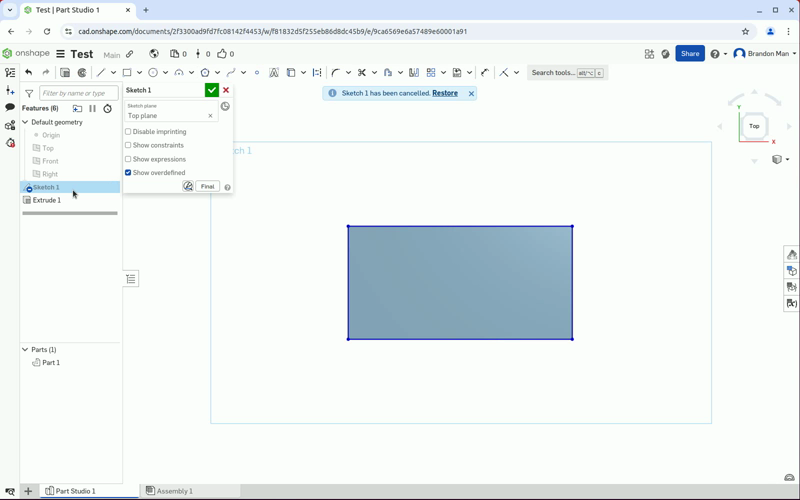
mouse_move(229, 92)
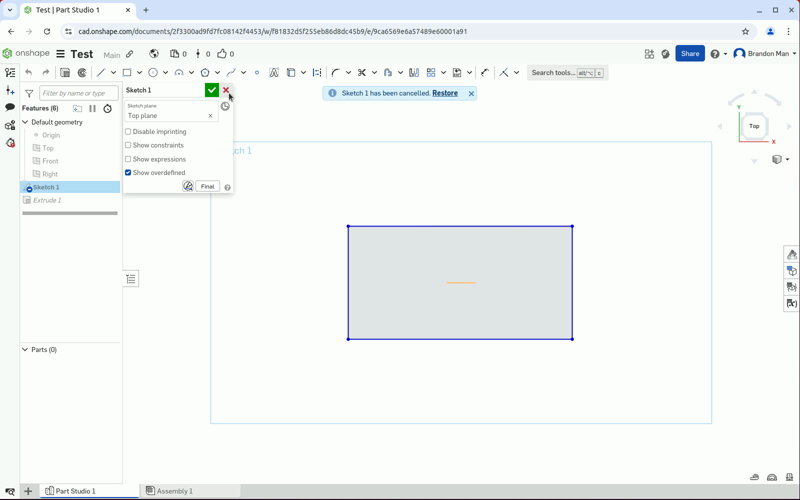
click(229, 92)
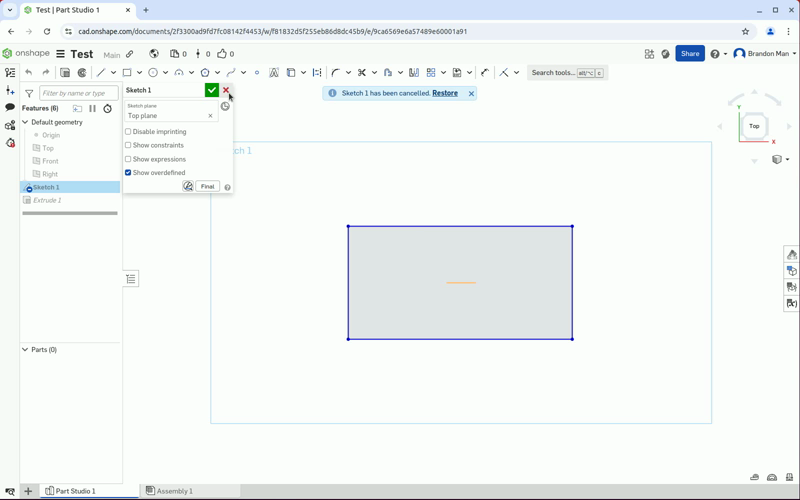
key(shift+s)
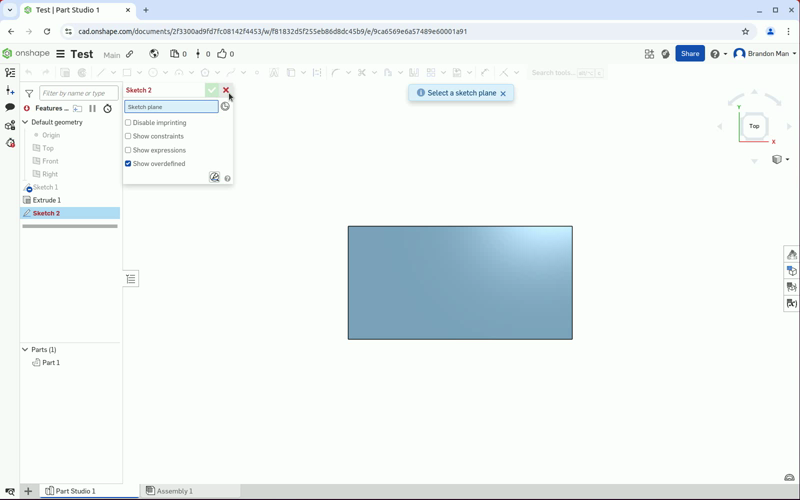
mouse_move(73, 150)
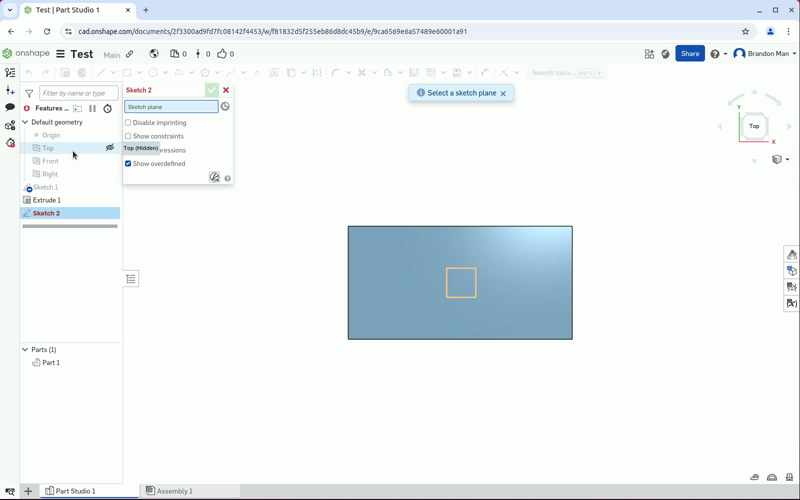
click(73, 150)
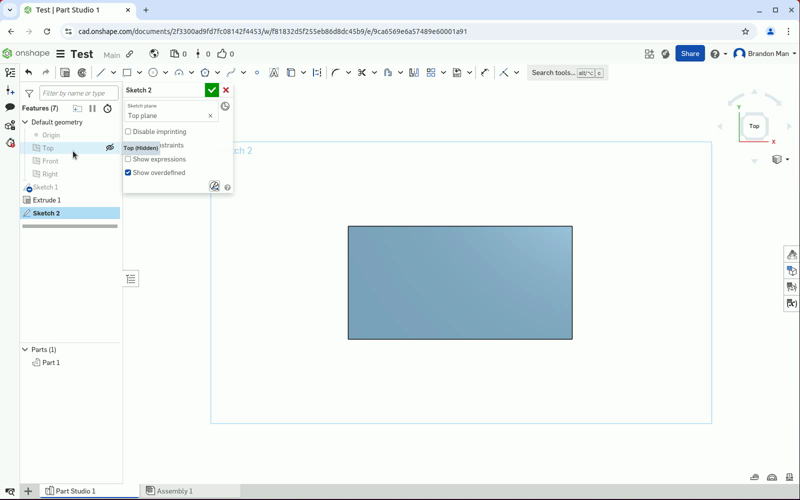
mouse_move(73, 352)
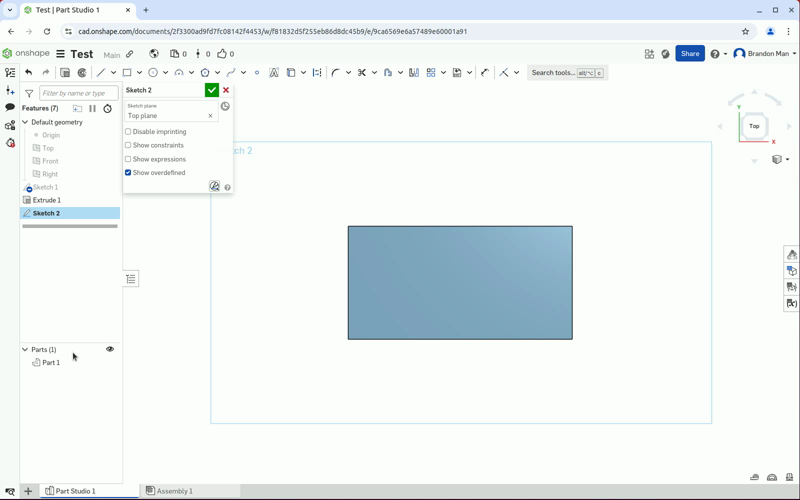
key(y)
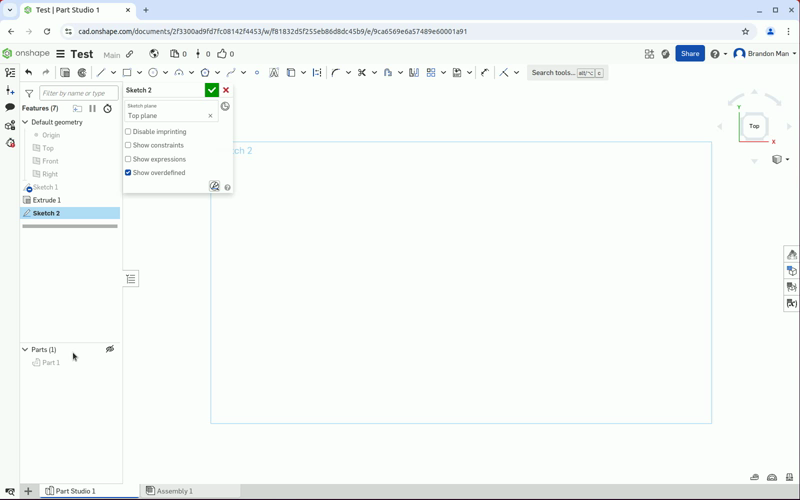
key(l)
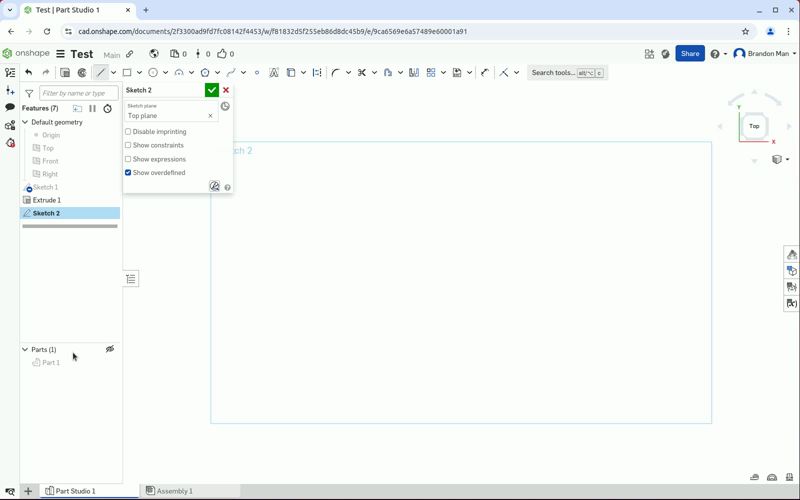
key_down(shift)
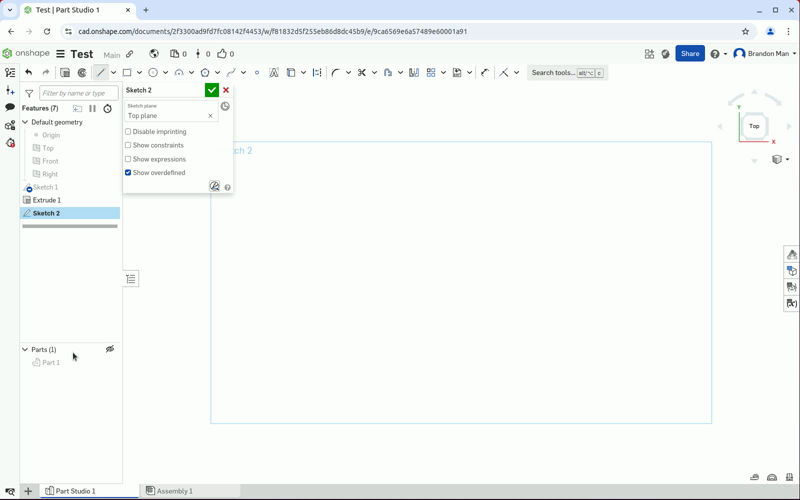
mouse_move(483, 339)
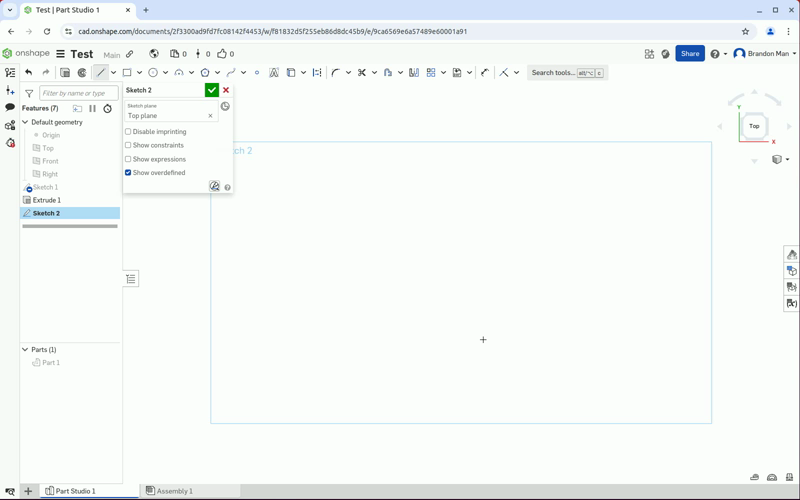
click(483, 339)
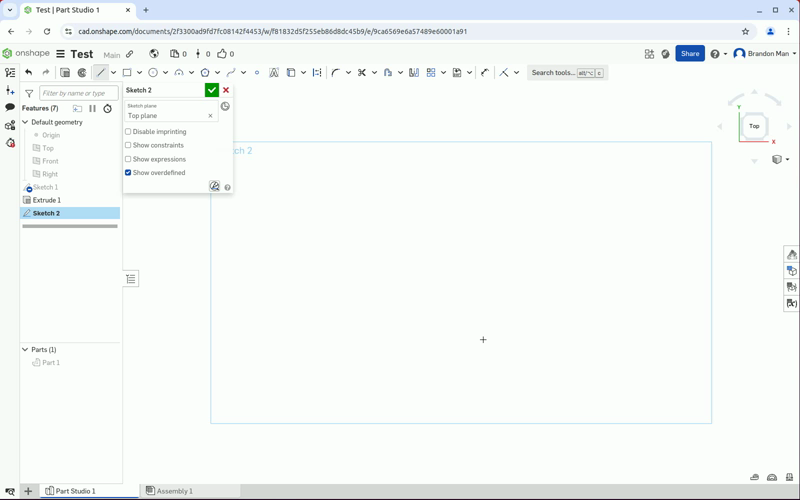
key_up(shift)
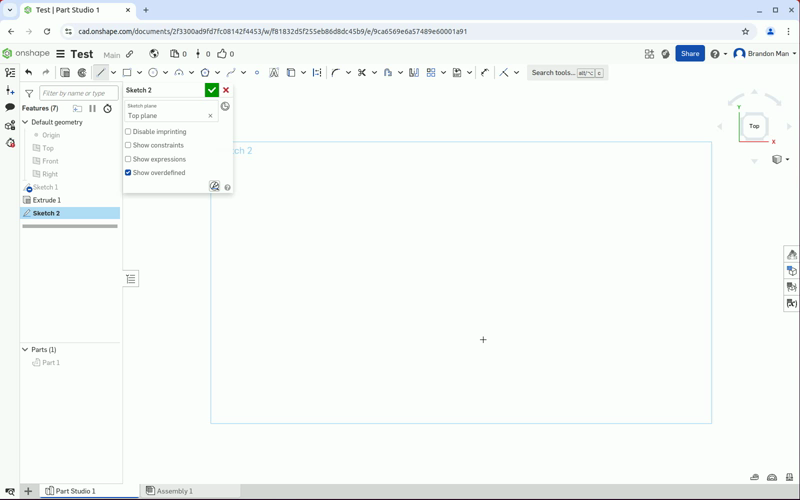
key_down(shift)
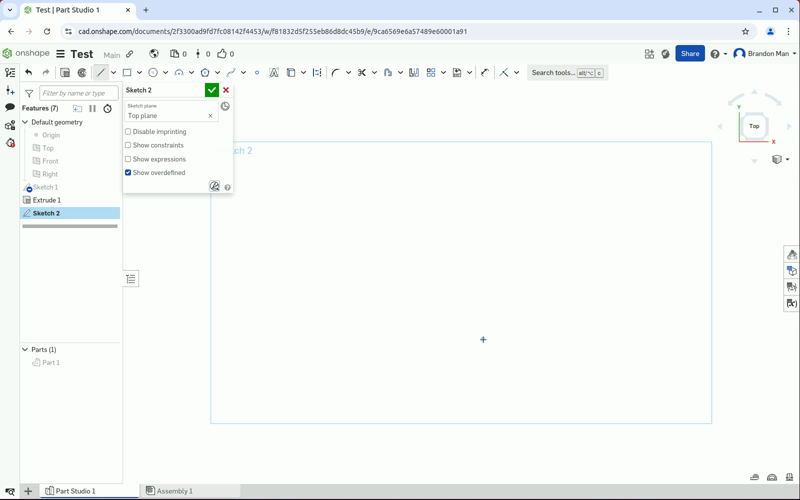
mouse_move(573, 339)
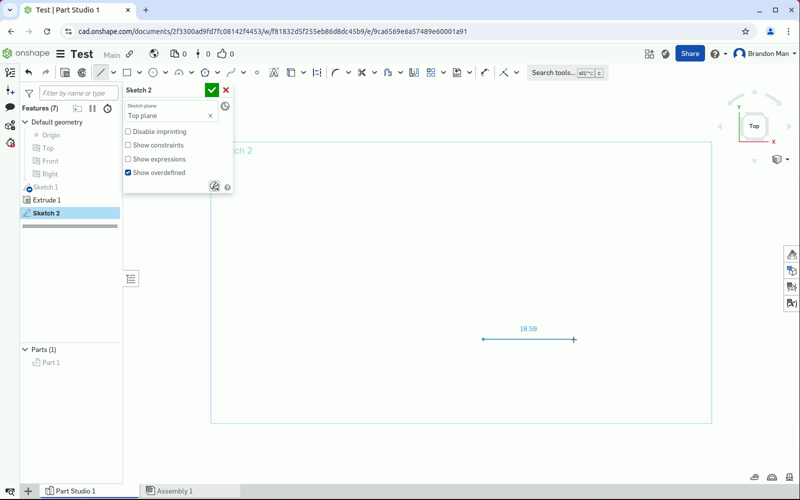
click(573, 339)
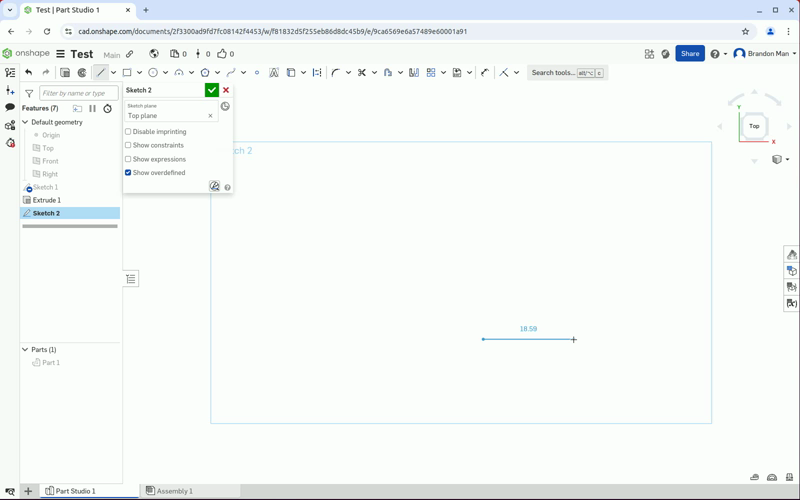
key_up(shift)
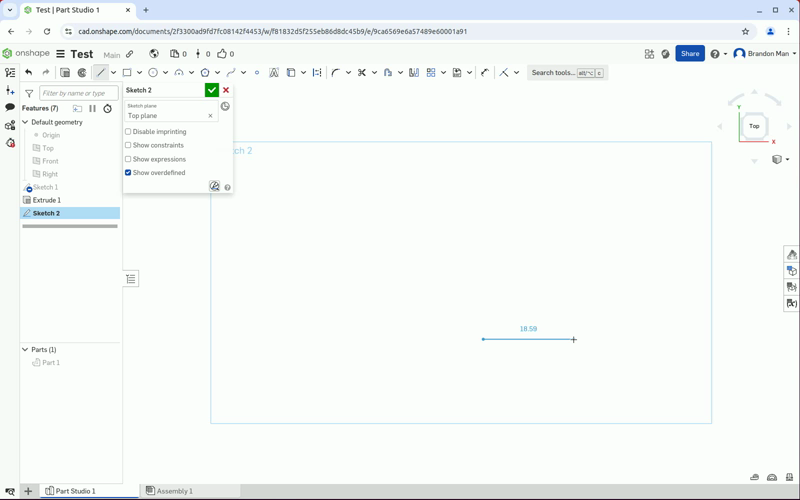
key_down(shift)
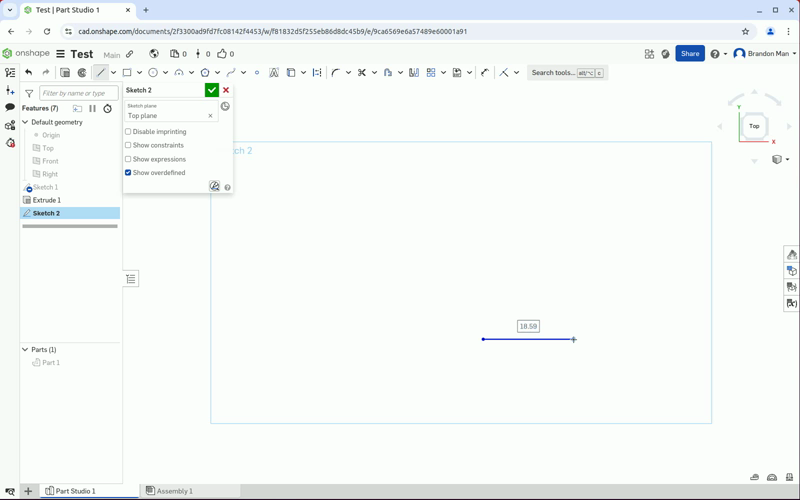
mouse_move(589, 339)
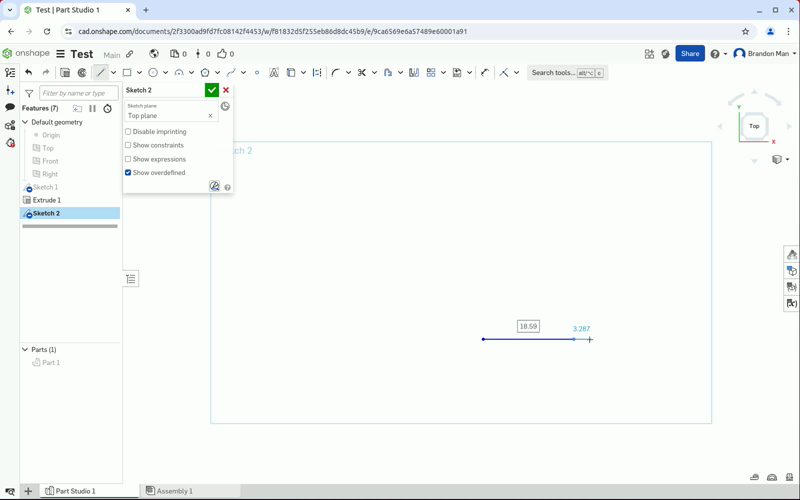
mouse_move(573, 304)
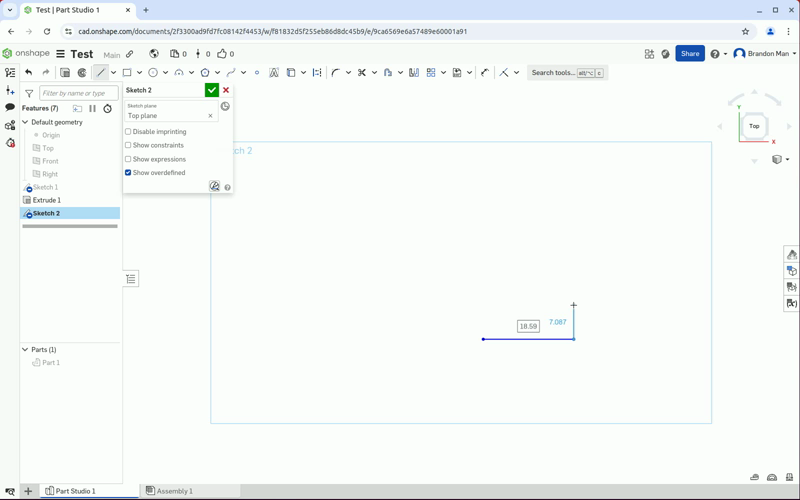
click(573, 304)
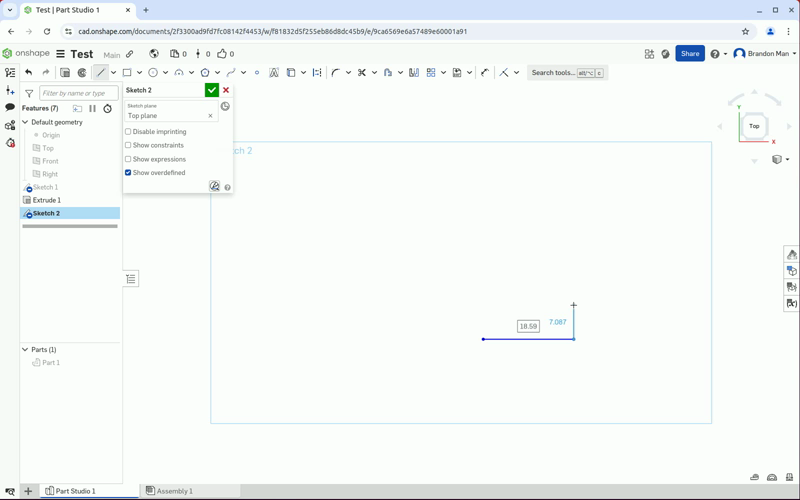
key_up(shift)
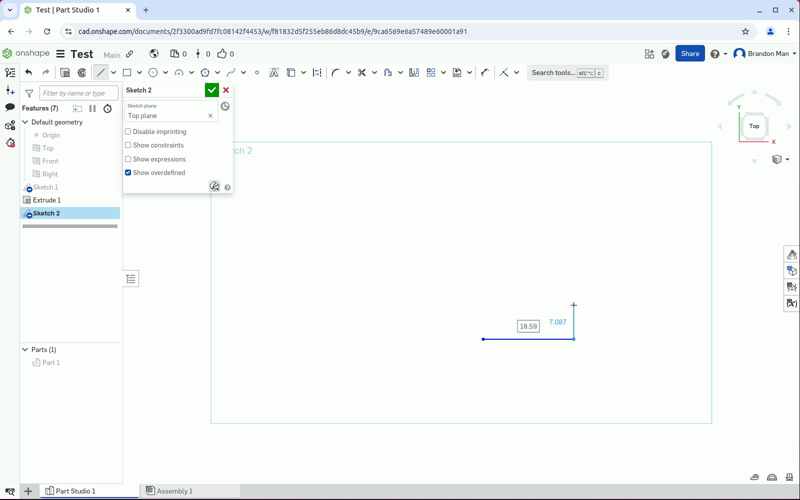
key_down(shift)
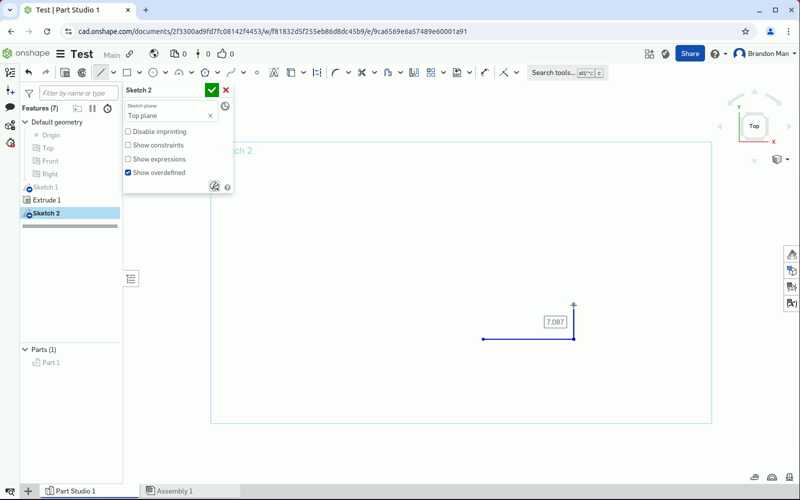
mouse_move(483, 304)
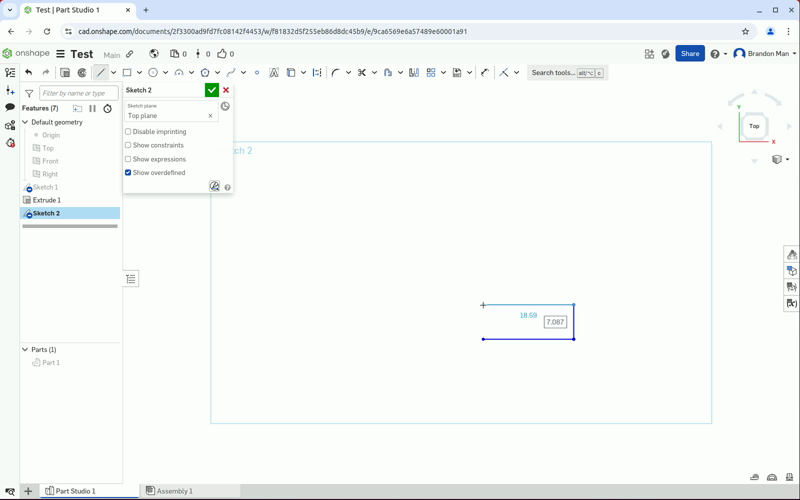
click(483, 304)
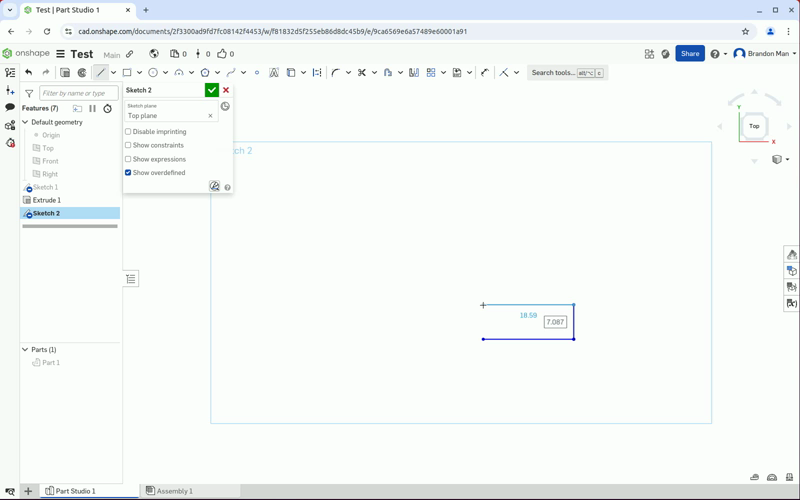
key_up(shift)
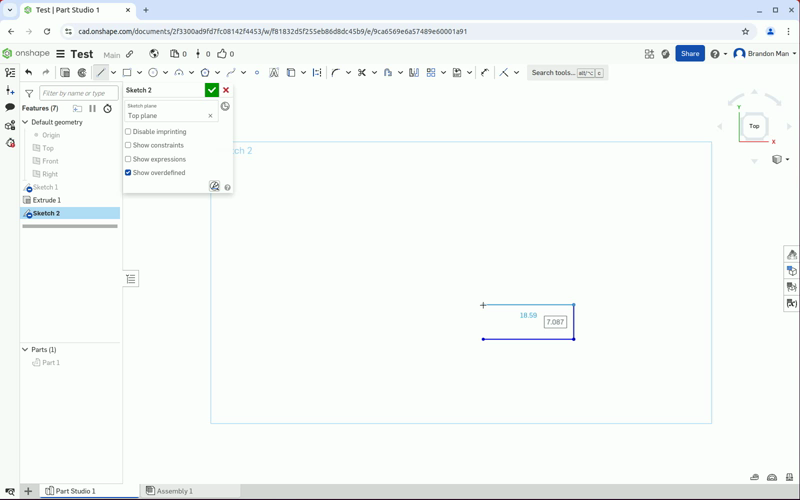
mouse_move(513, 304)
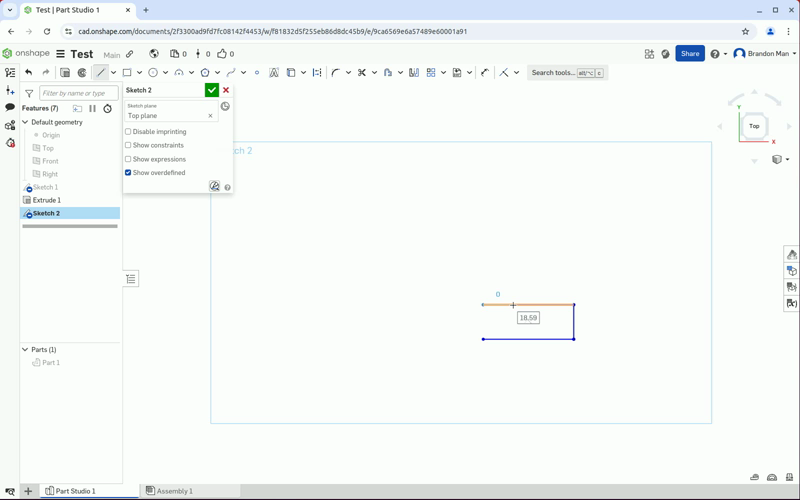
key_down(shift)
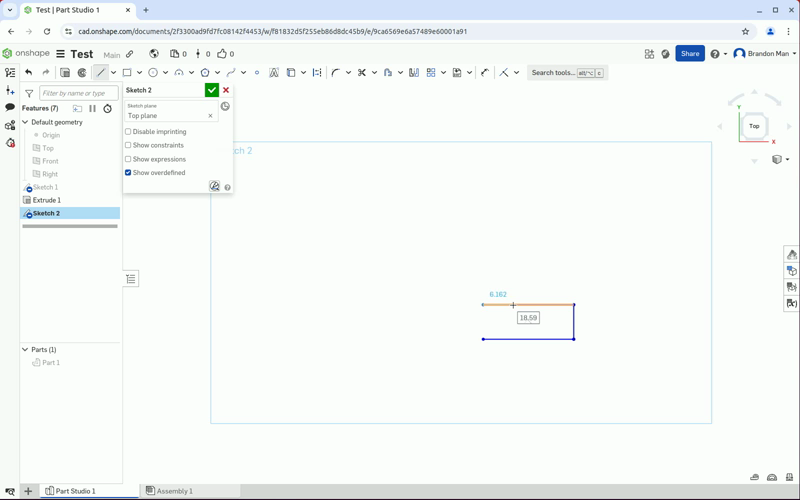
mouse_move(483, 339)
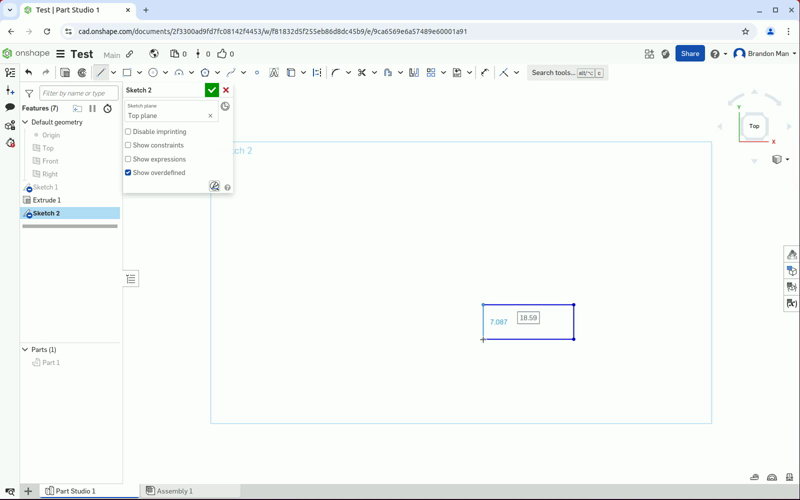
key_up(shift)
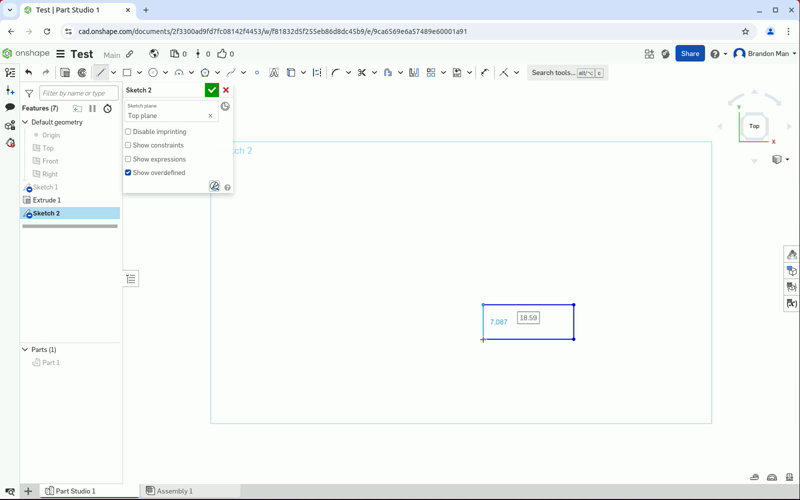
click(483, 339)
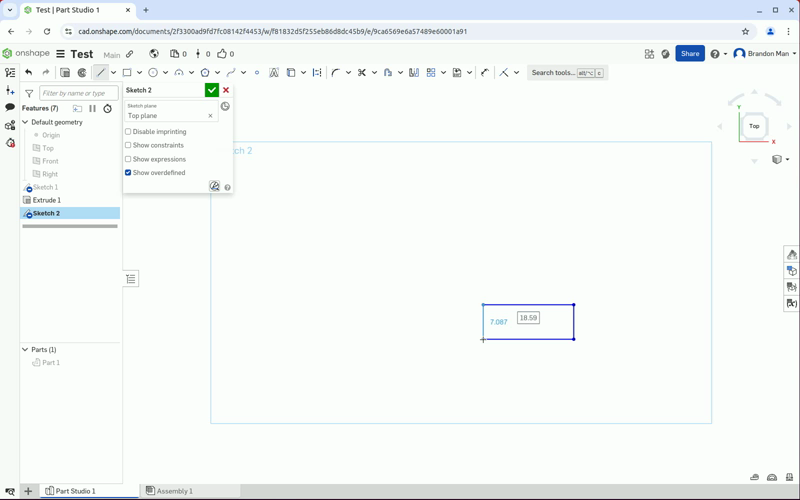
key(esc)
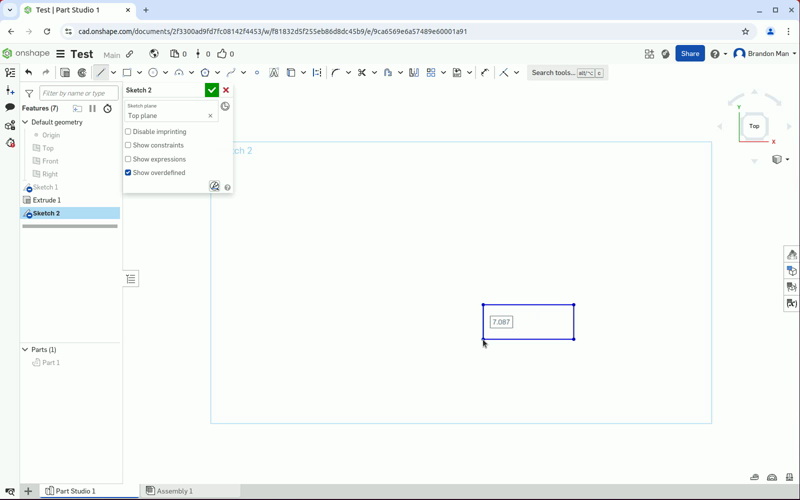
mouse_move(555, 329)
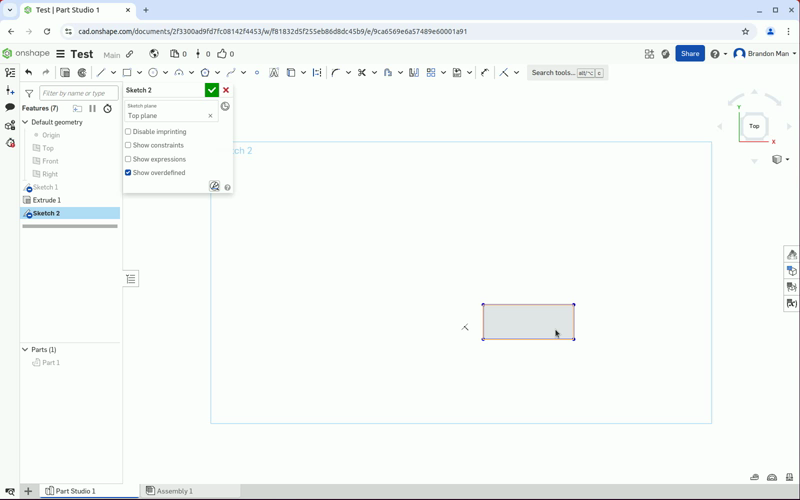
click(555, 329)
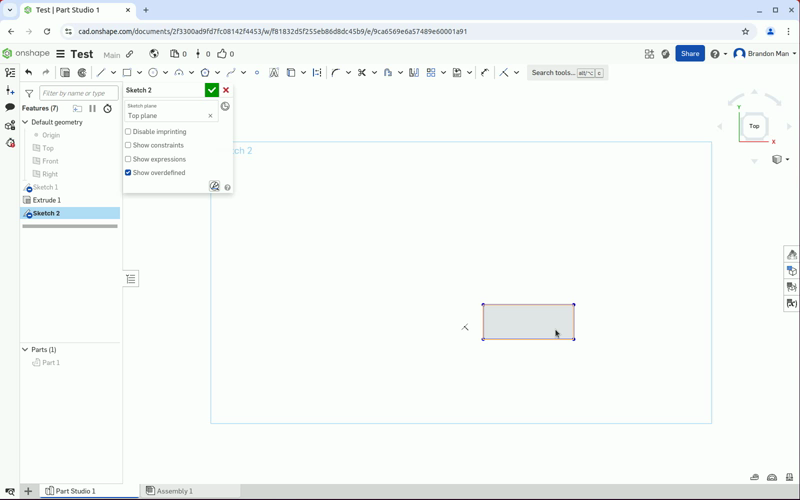
mouse_move(73, 352)
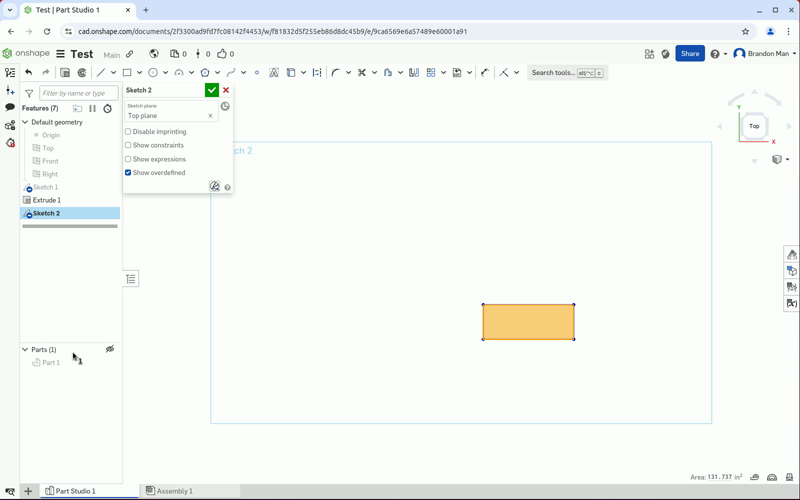
key(shift+y)
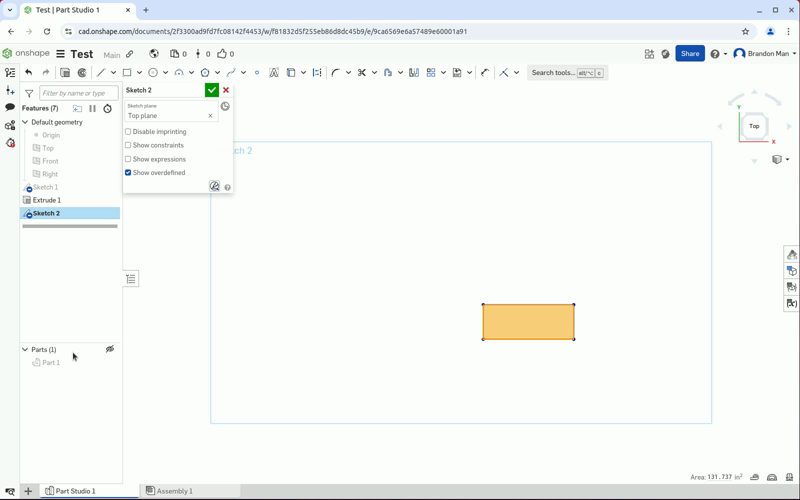
key(shift+e)
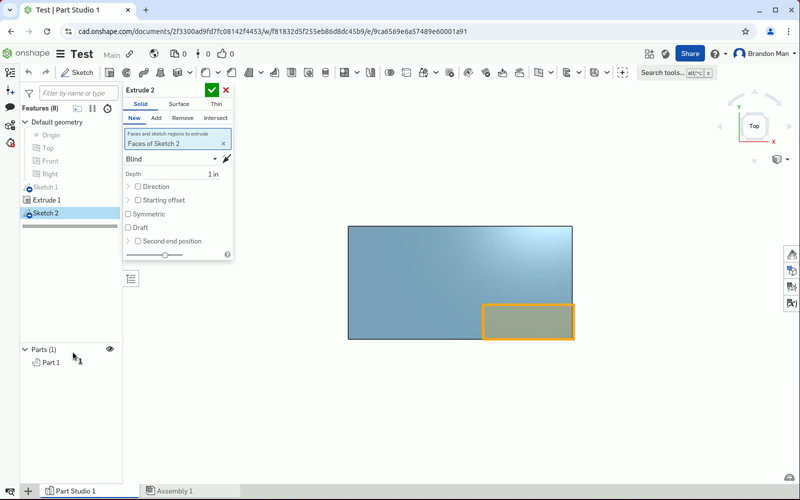
mouse_move(143, 106)
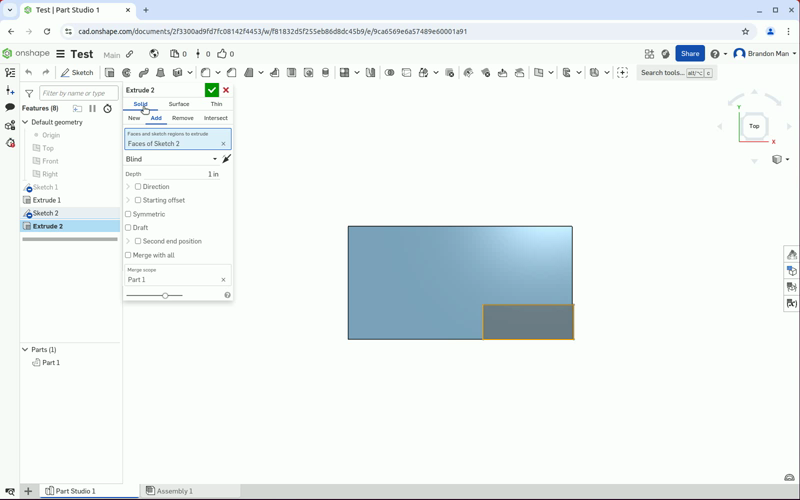
click(143, 106)
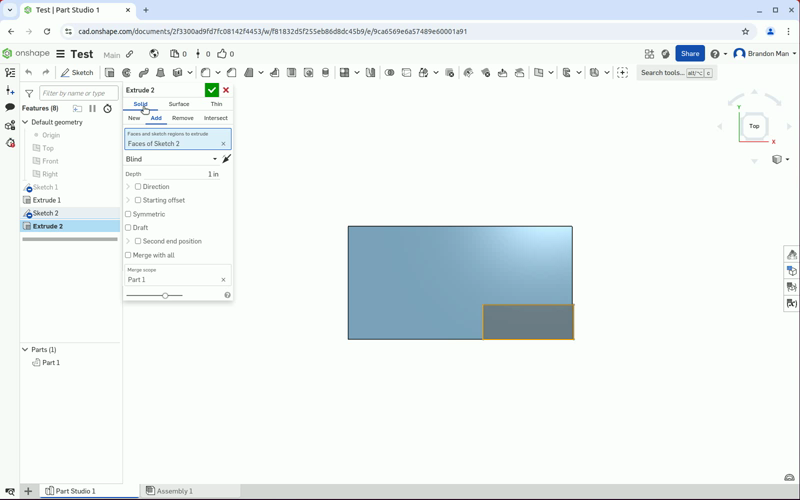
mouse_move(137, 120)
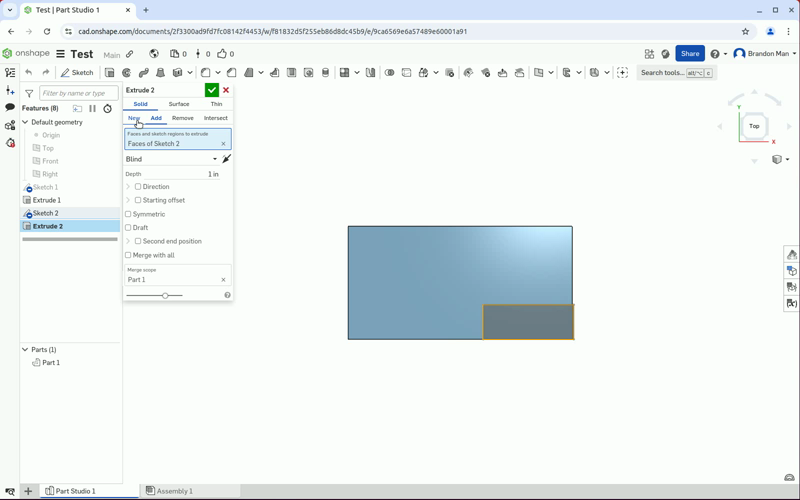
click(137, 120)
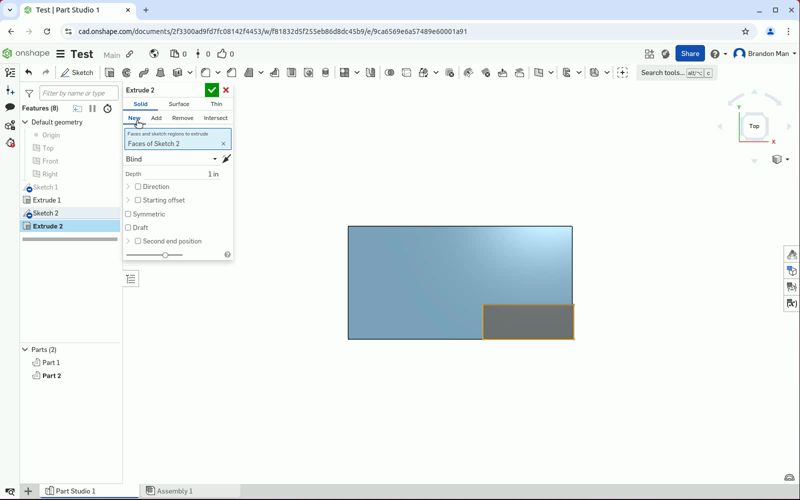
key(tab, 4)
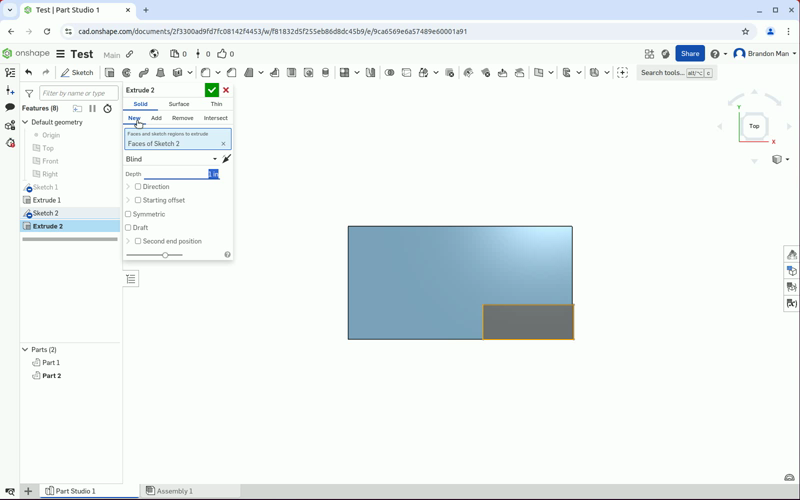
text(5.777)
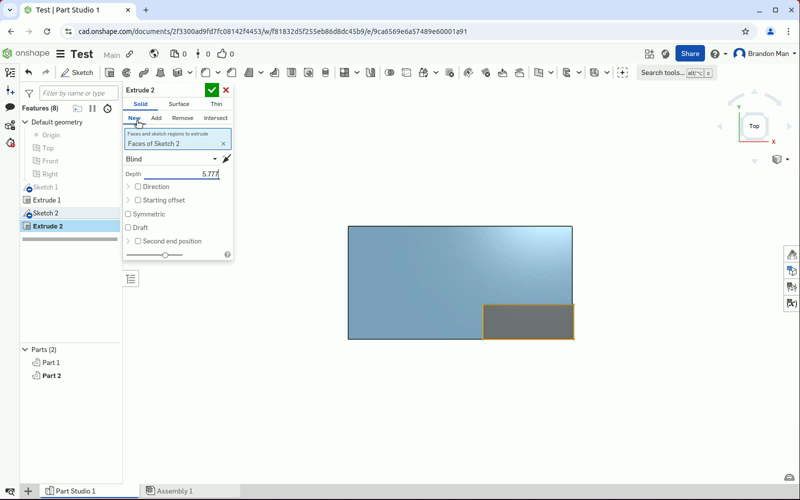
key(enter)
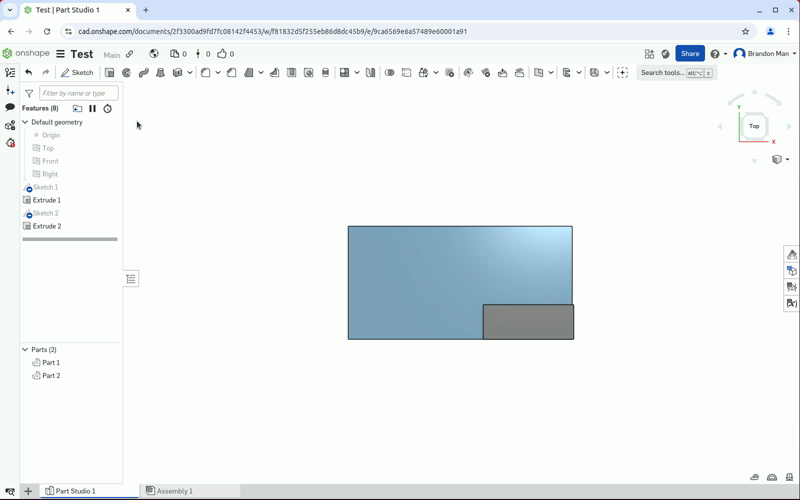
key(shift+h)
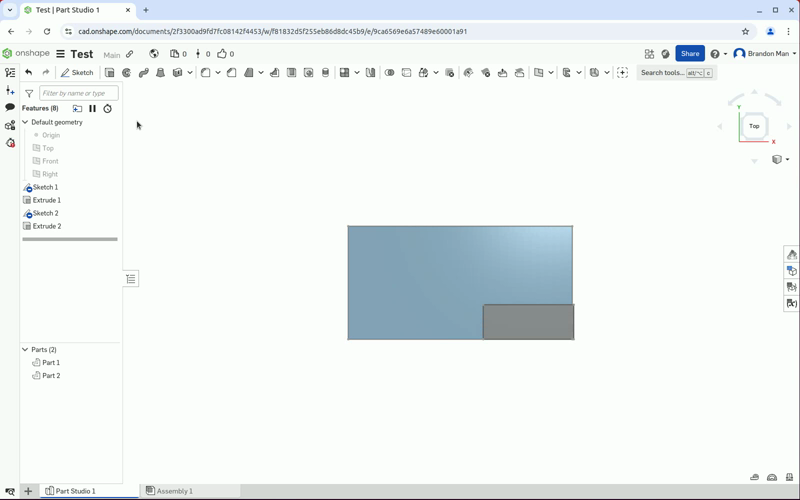
key(shift+h)
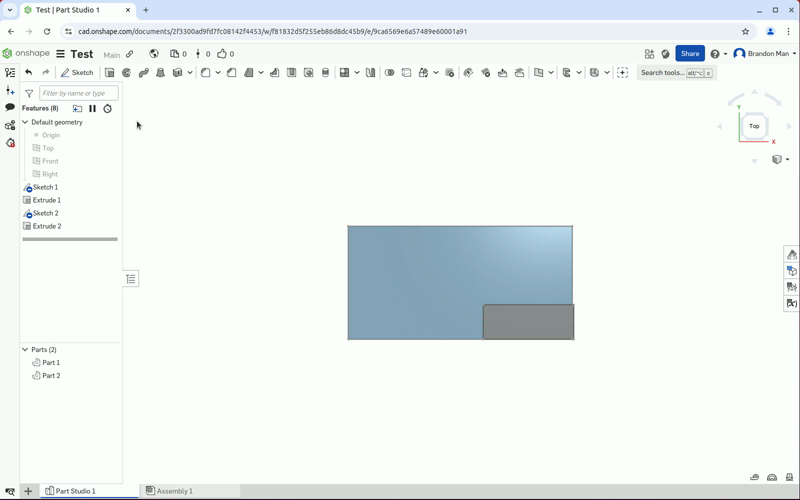
key(shift+7)
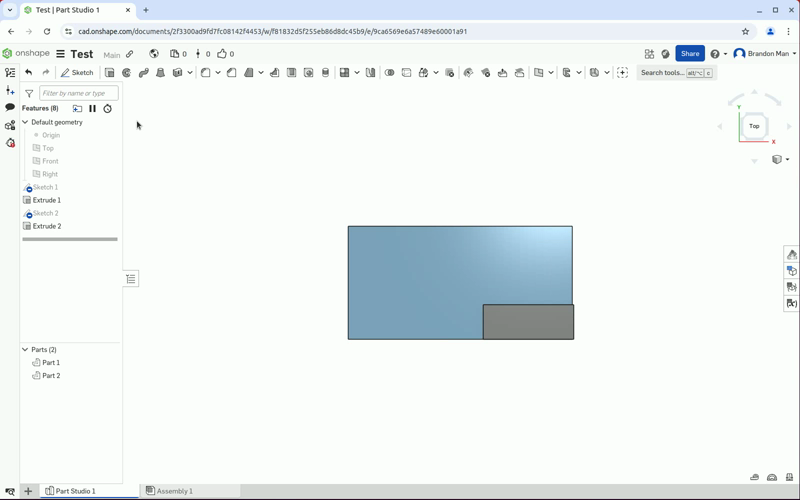
key(up, 3)
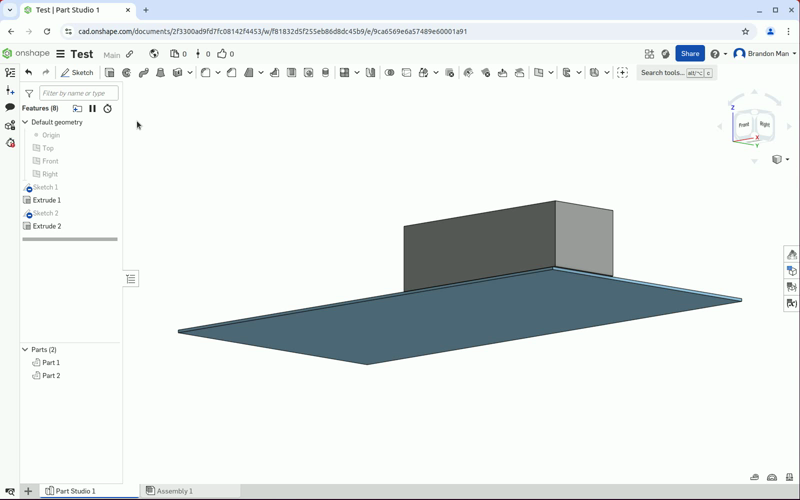
key(left, 3)
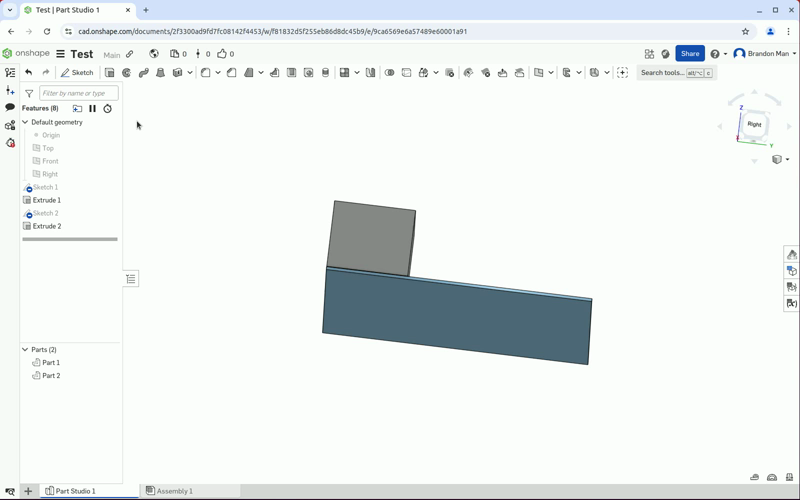
key(right, 3)
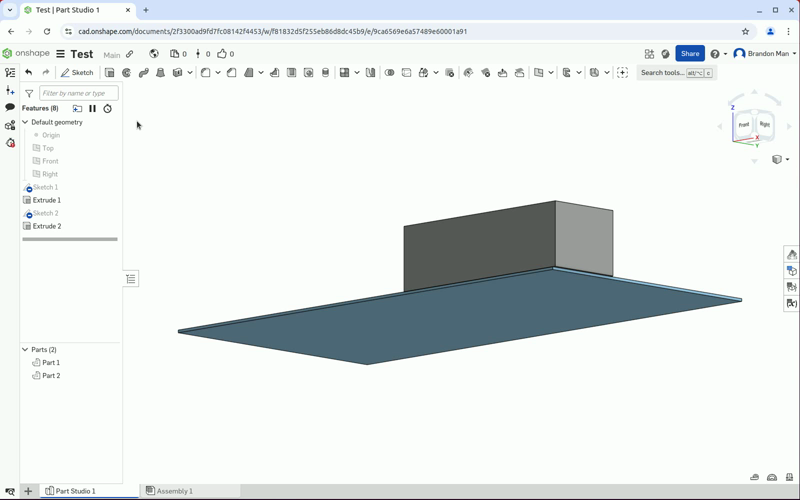
key(down, 3)
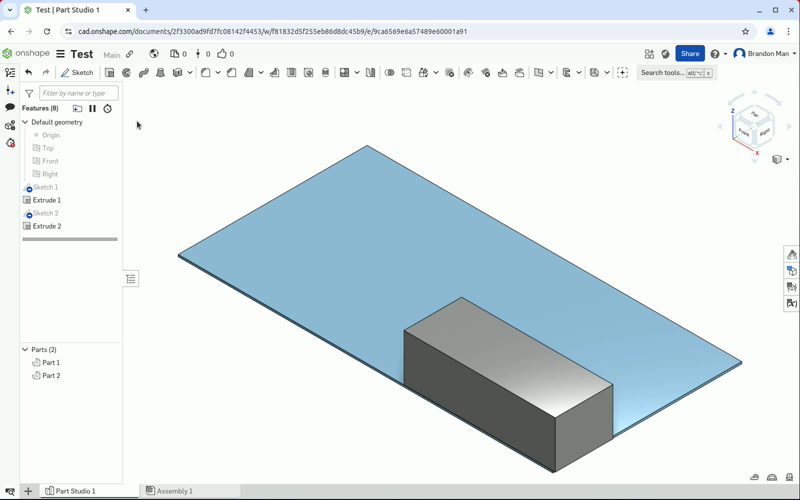
mouse_move(73, 189)
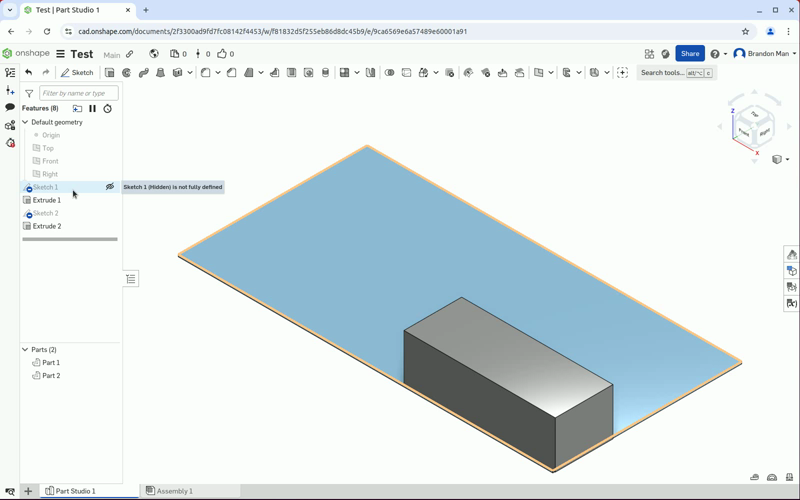
click(73, 189)